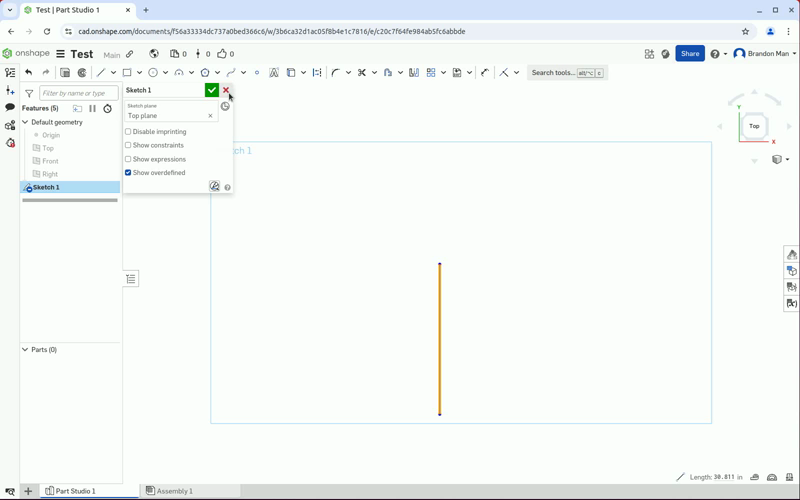
key(shift+h)
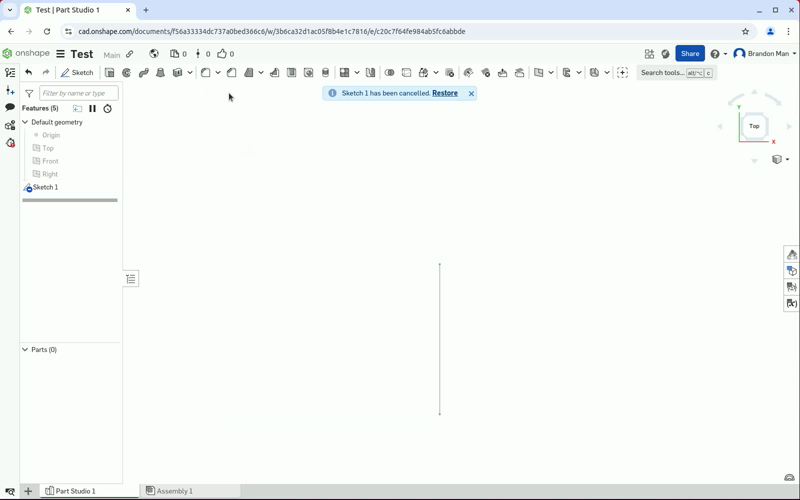
key(shift+s)
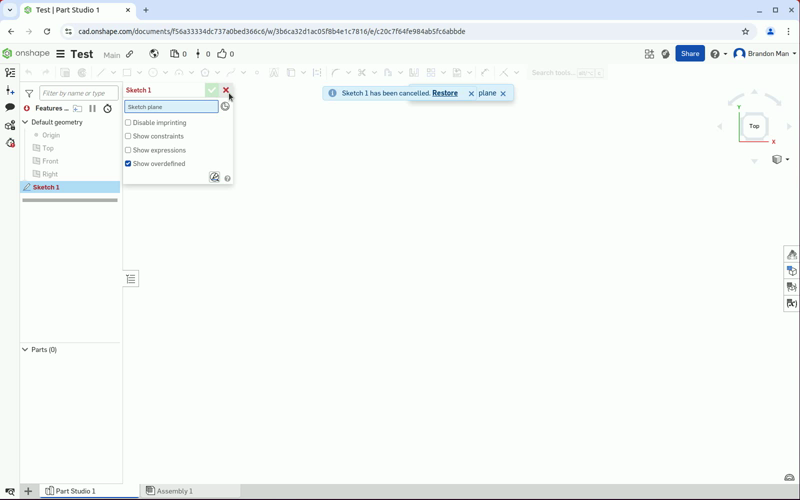
mouse_move(73, 150)
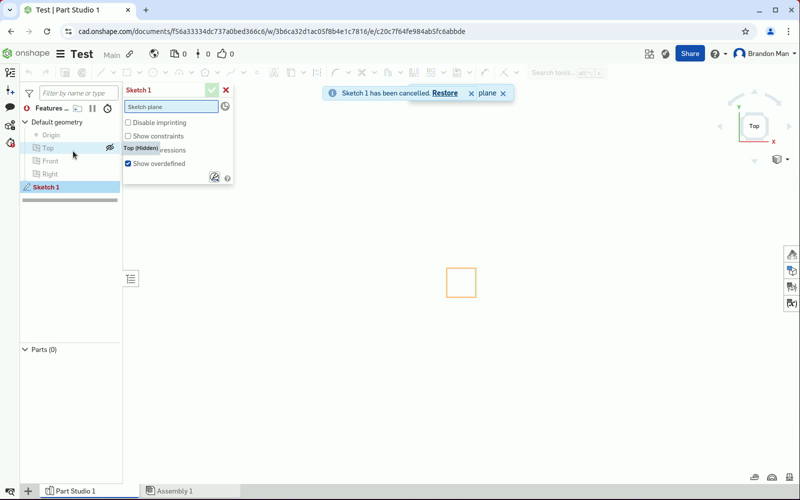
click(73, 150)
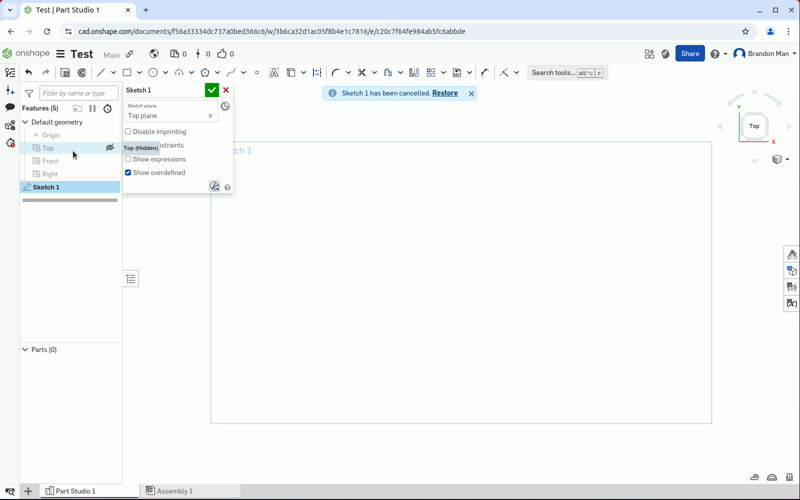
mouse_move(73, 352)
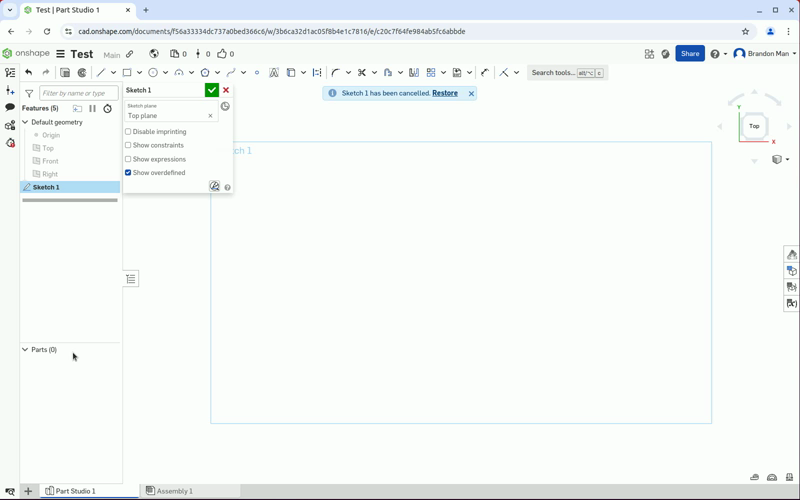
key(y)
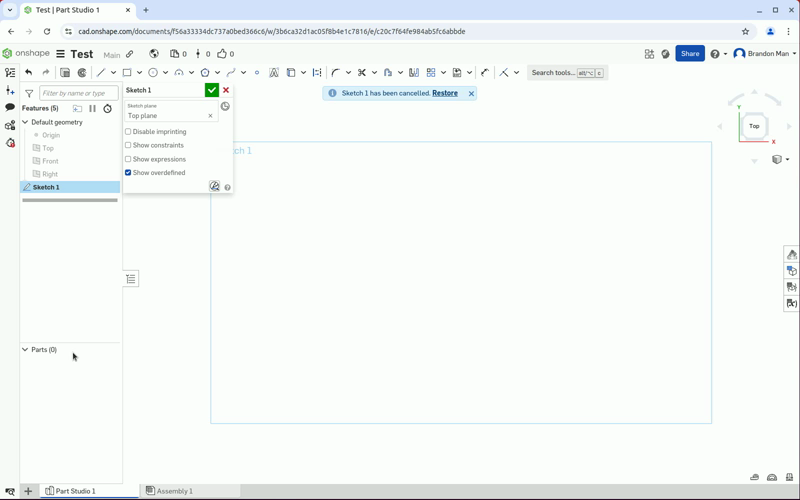
key(l)
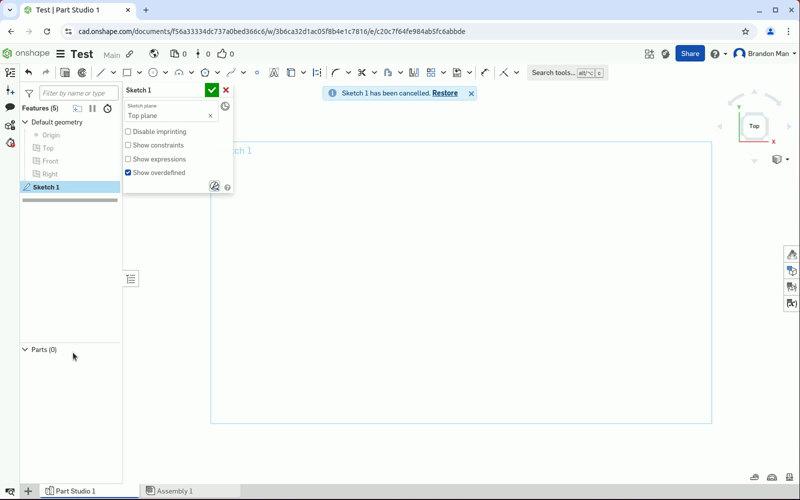
key_down(shift)
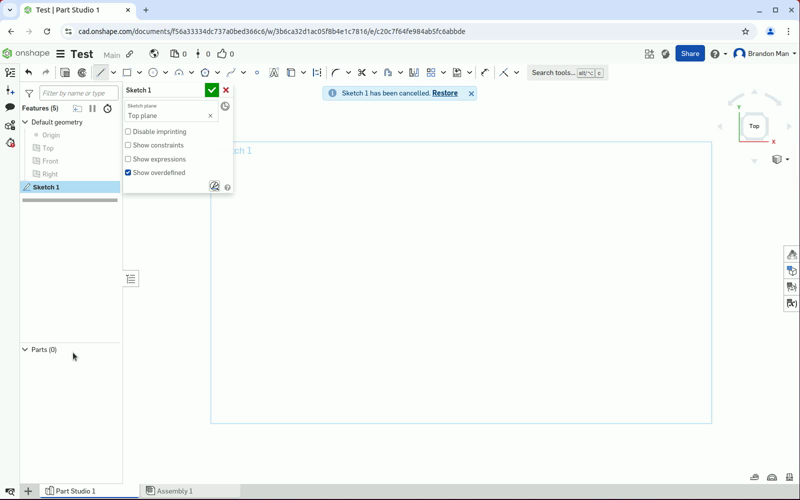
mouse_move(404, 339)
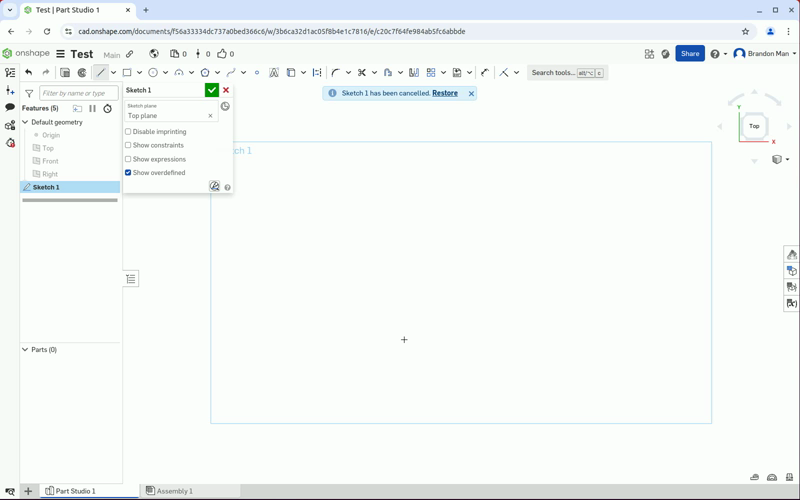
click(404, 339)
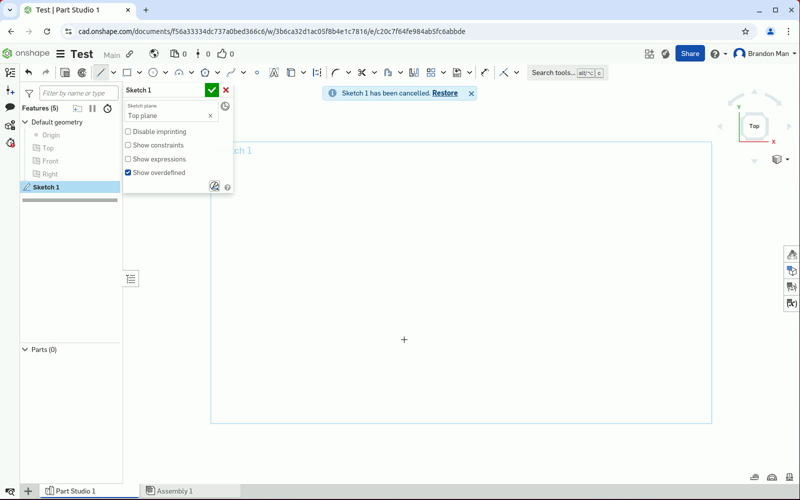
key_up(shift)
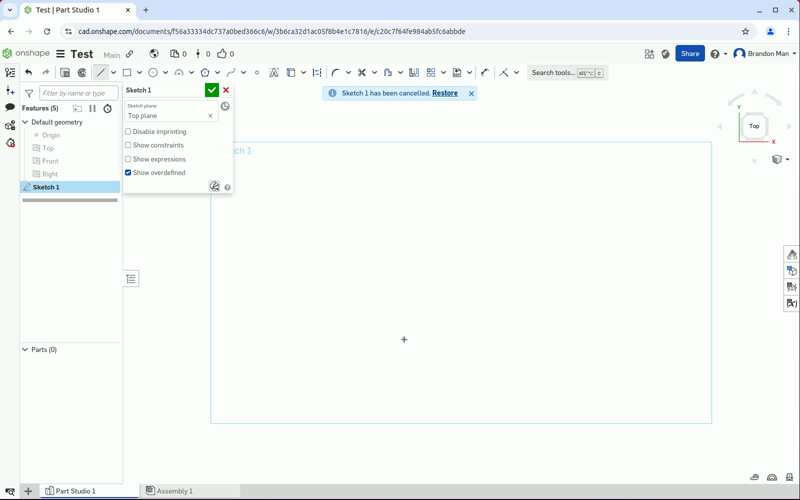
key_down(shift)
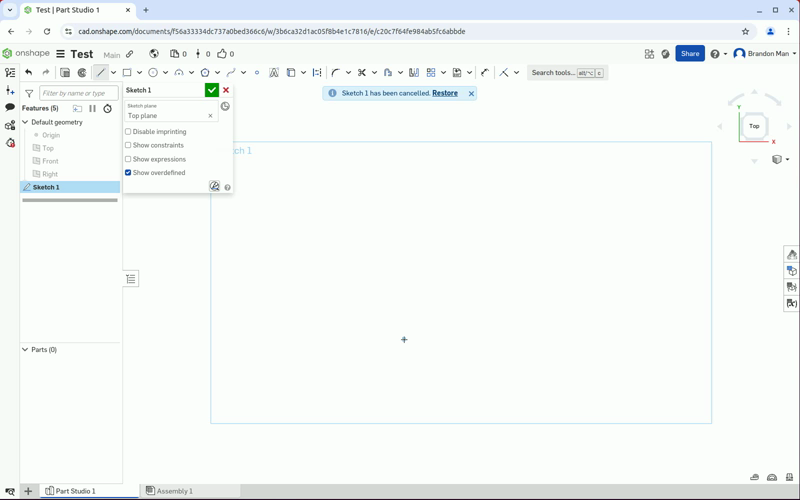
mouse_move(516, 339)
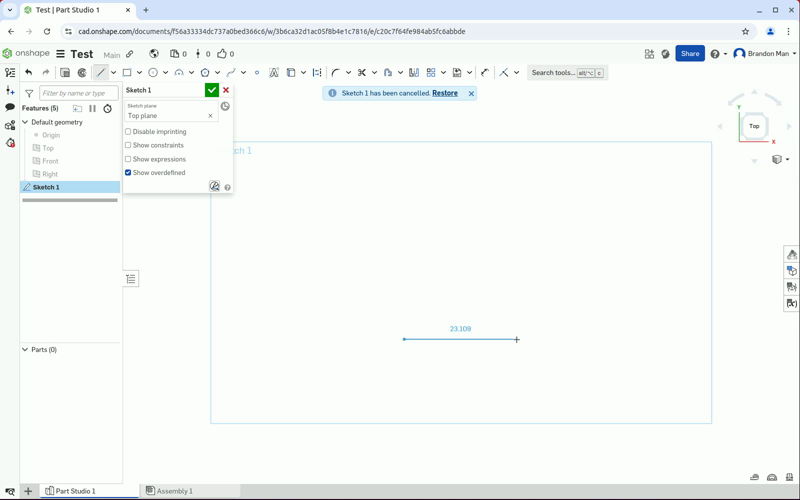
click(516, 339)
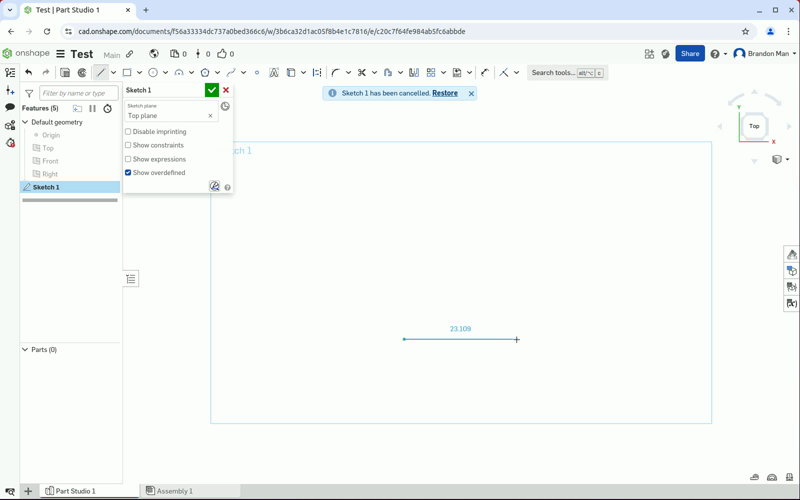
key_up(shift)
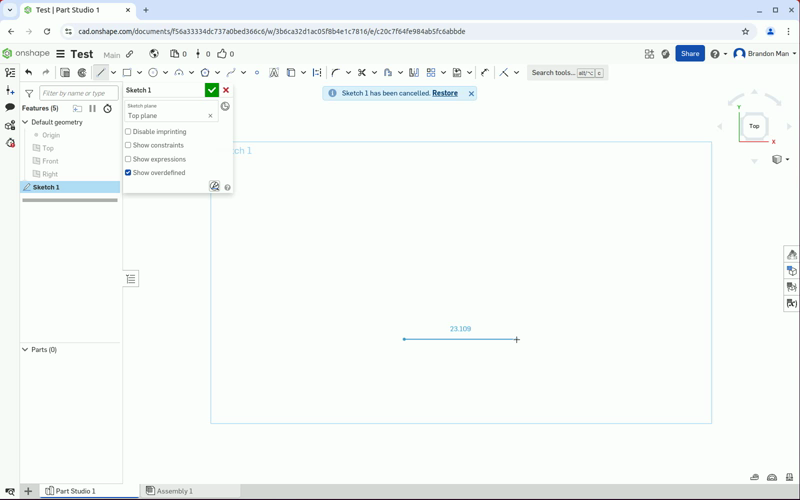
key_down(shift)
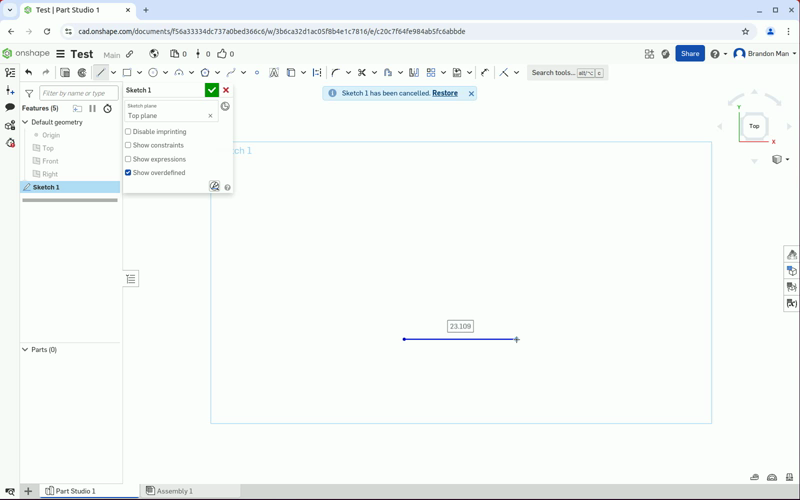
mouse_move(516, 226)
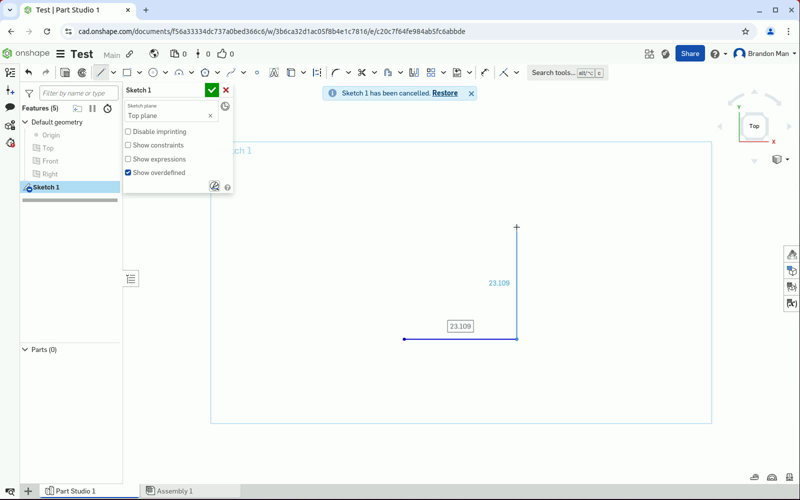
click(516, 226)
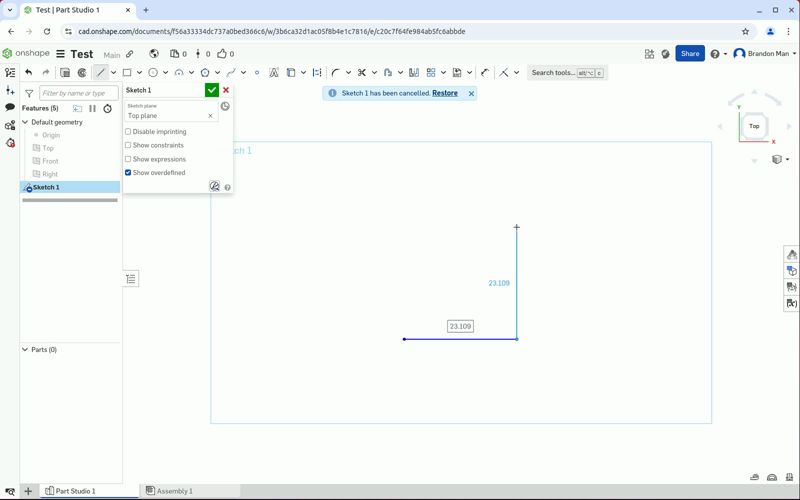
key_up(shift)
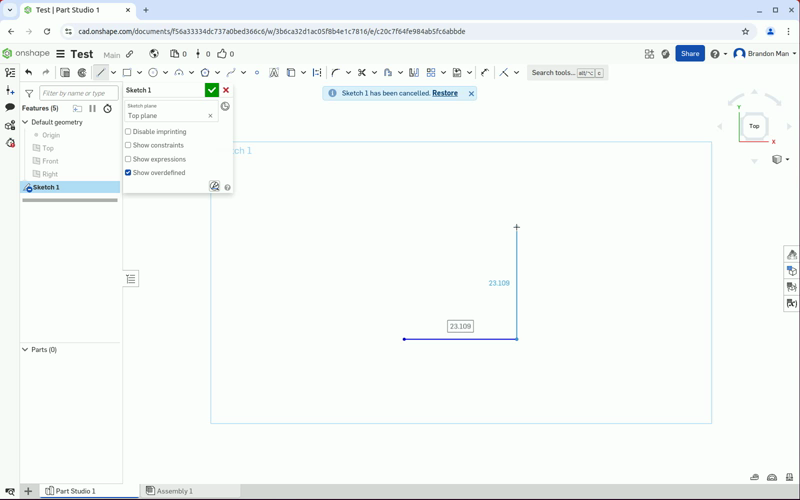
key_down(shift)
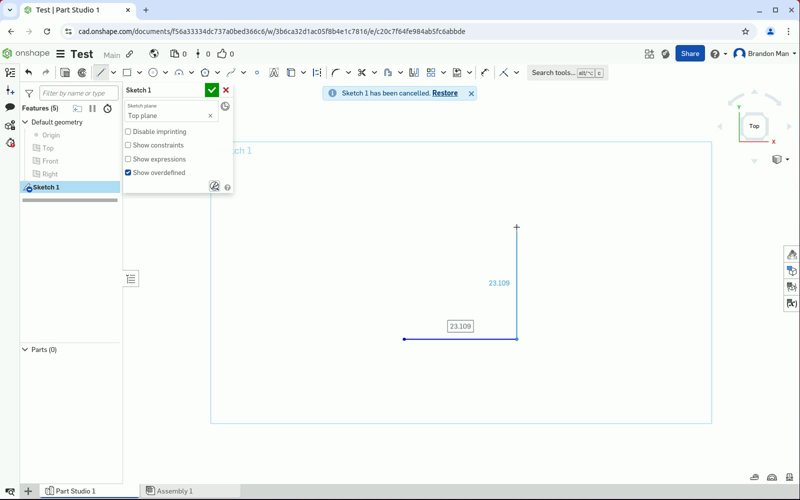
mouse_move(404, 226)
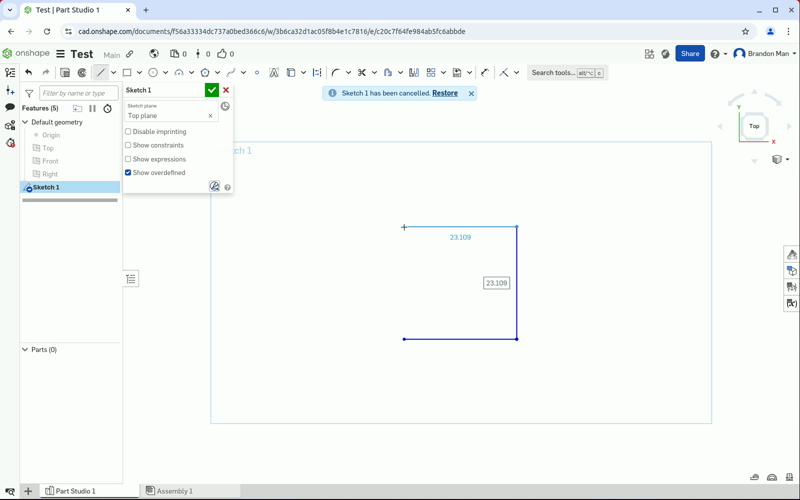
click(404, 226)
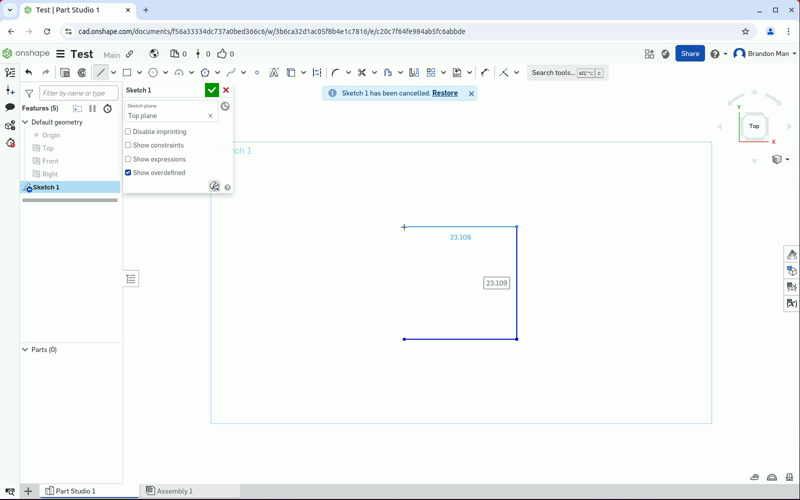
key_up(shift)
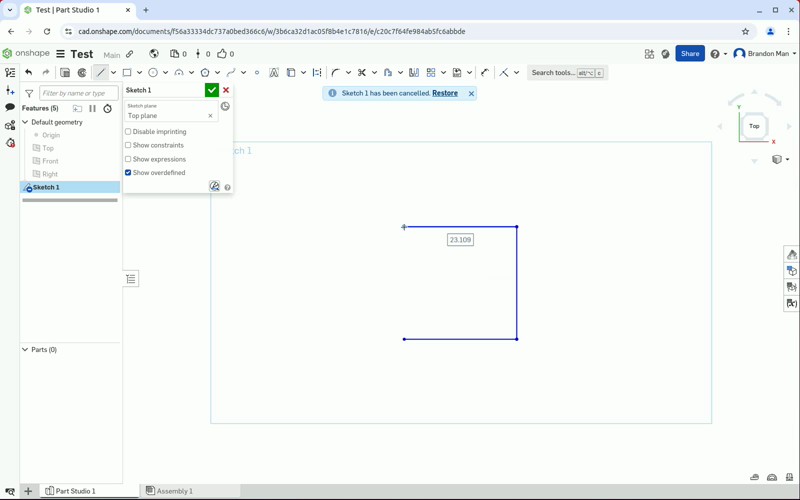
key_down(shift)
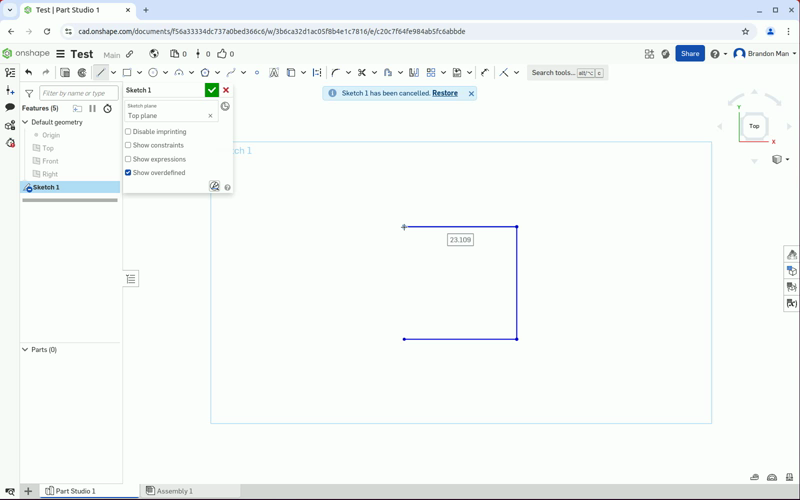
mouse_move(404, 339)
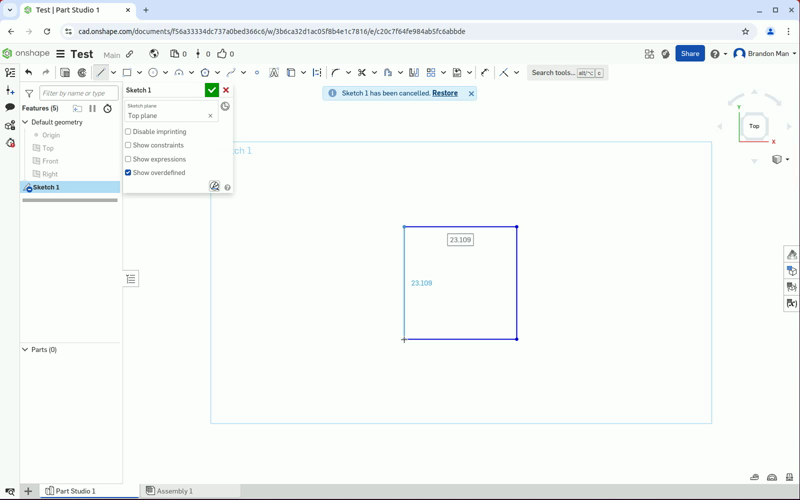
key_up(shift)
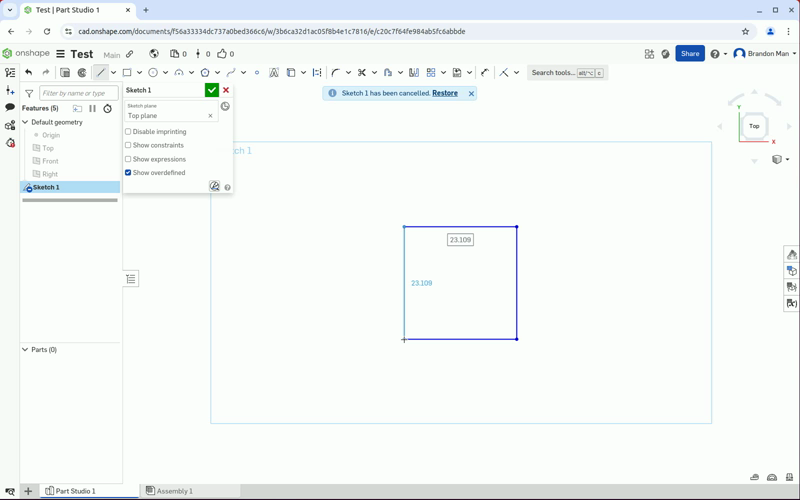
click(404, 339)
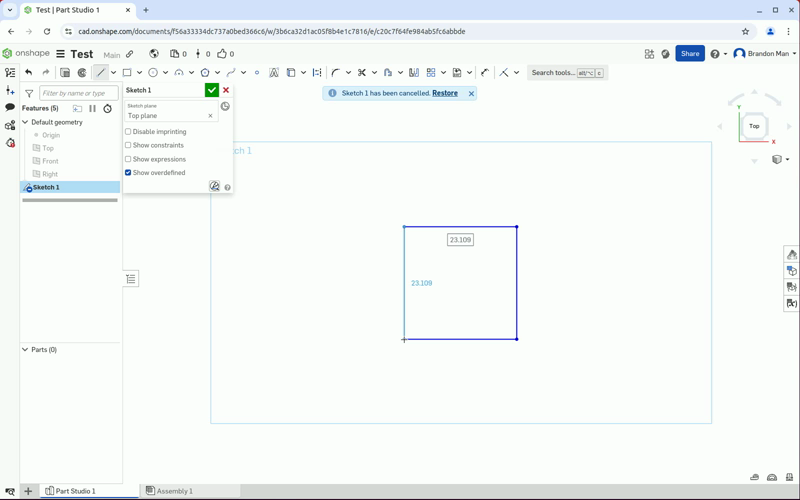
key(esc)
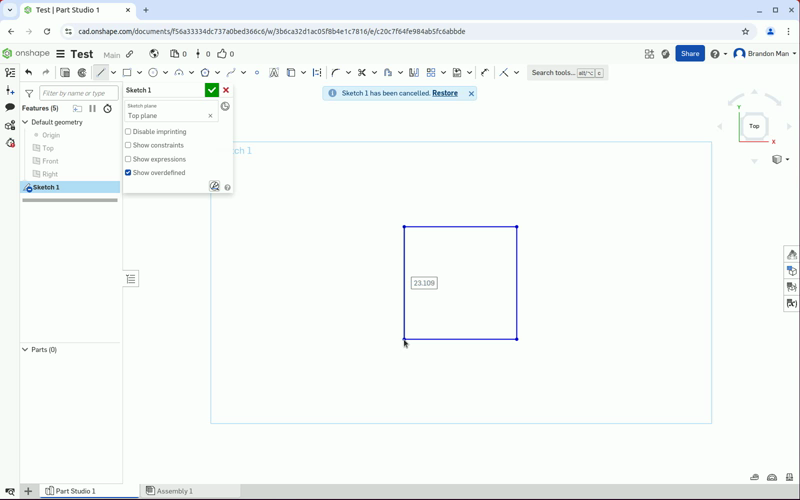
mouse_move(489, 287)
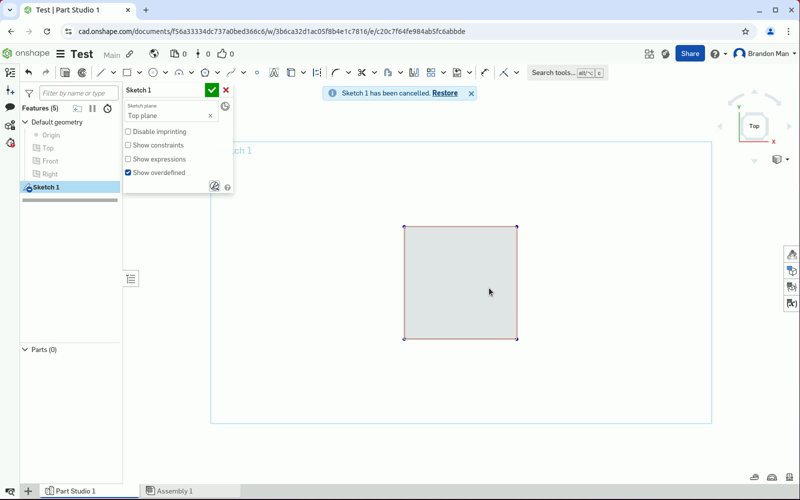
click(489, 287)
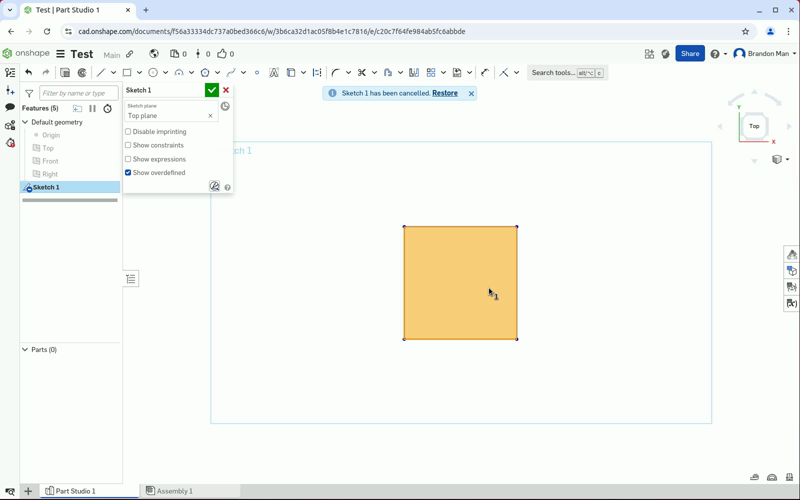
mouse_move(73, 352)
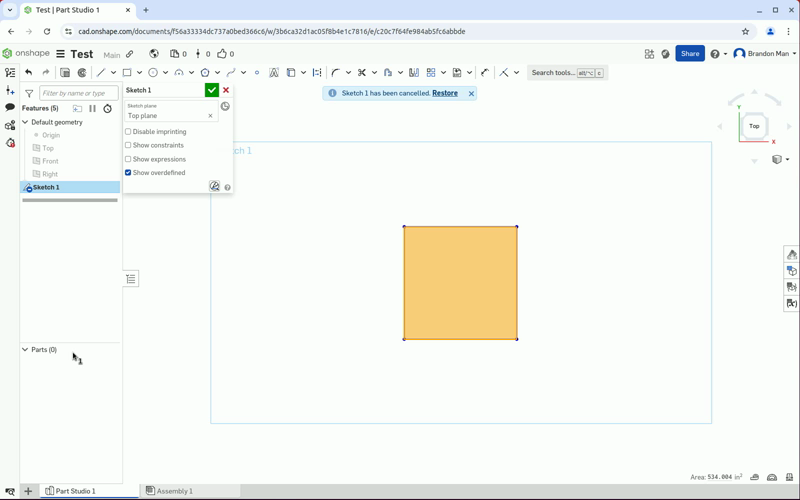
key(shift+y)
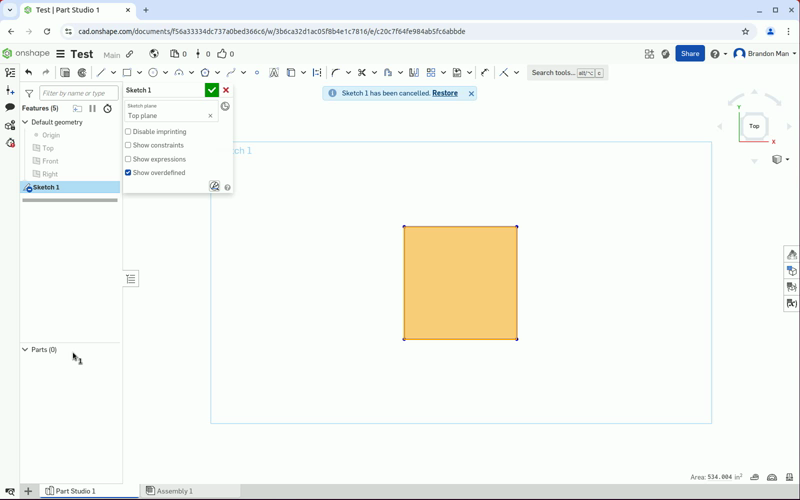
key(shift+e)
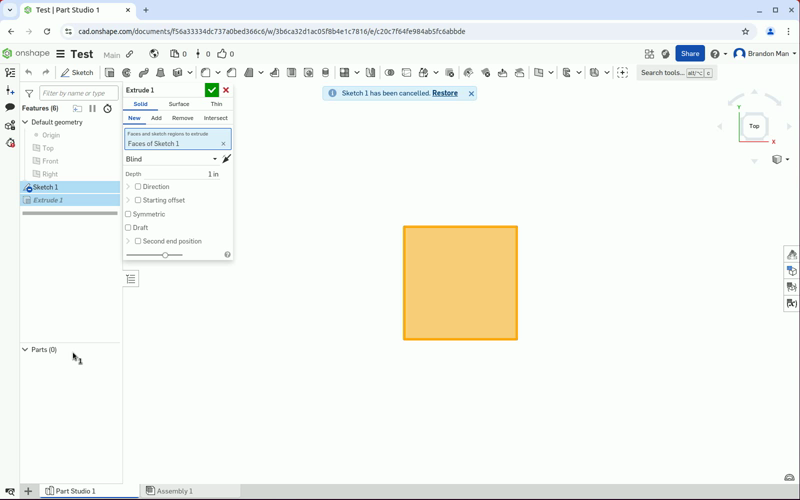
mouse_move(143, 106)
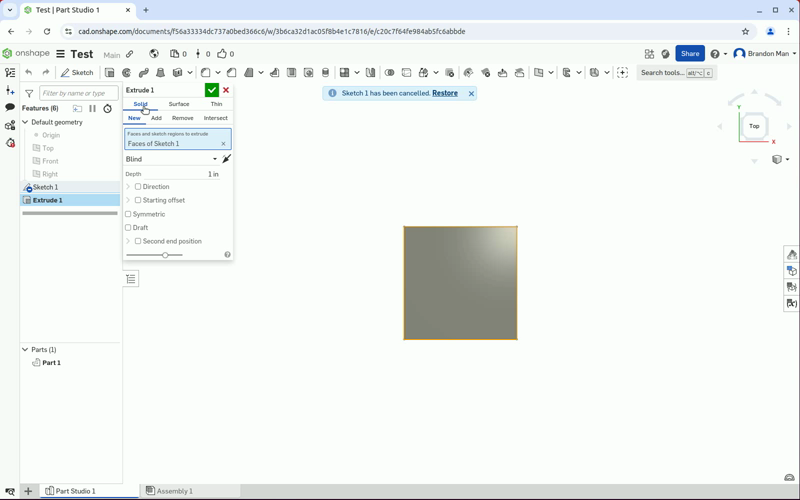
click(143, 106)
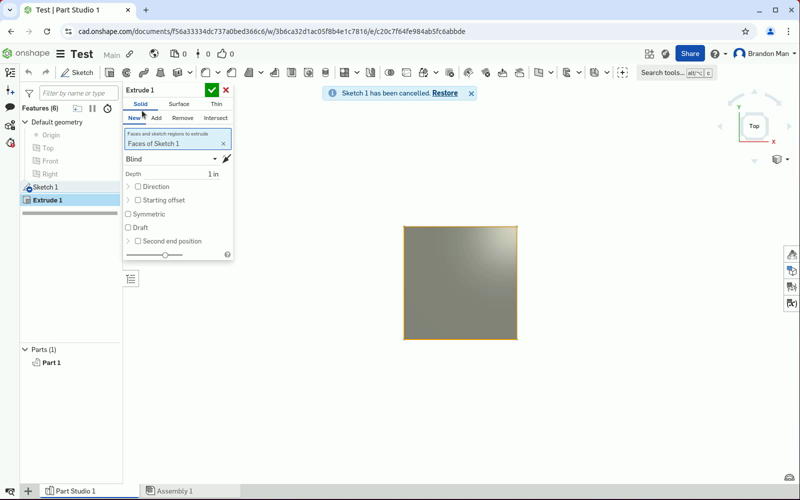
mouse_move(137, 120)
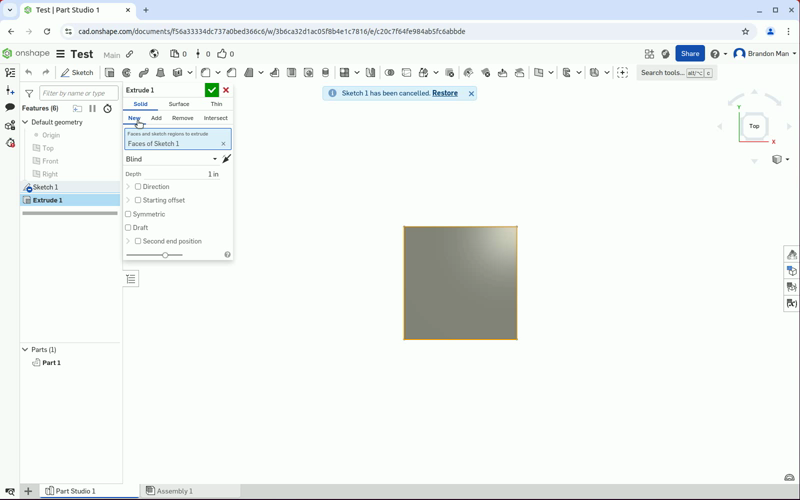
click(137, 120)
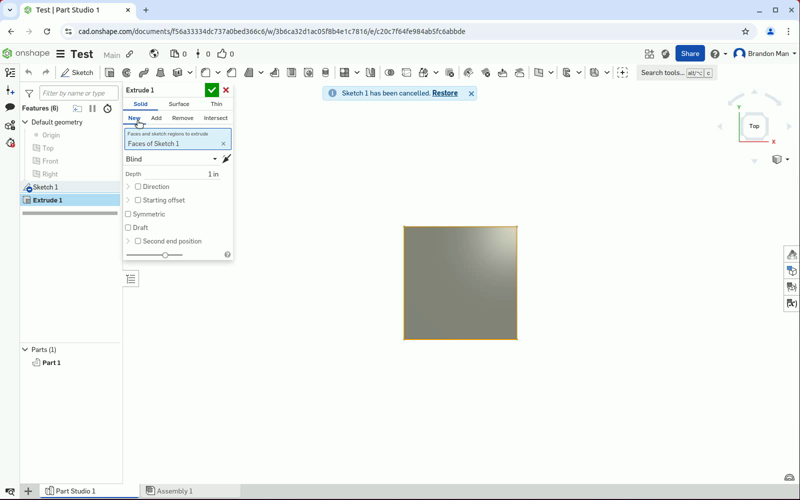
key(tab, 4)
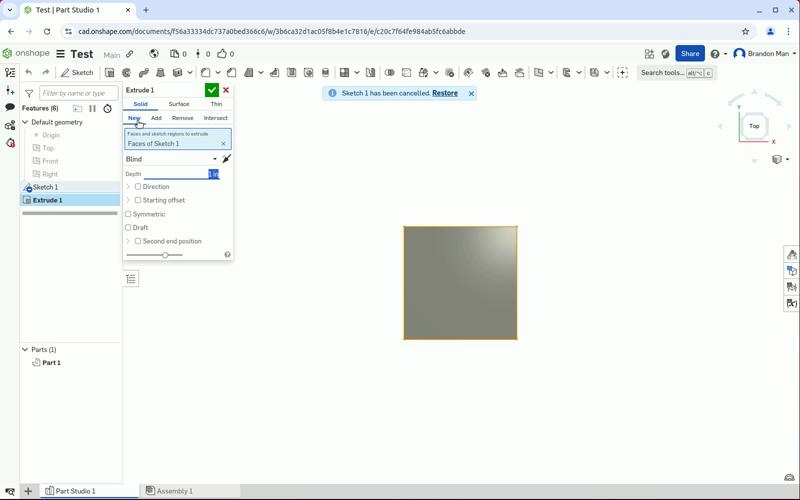
text(5.777)
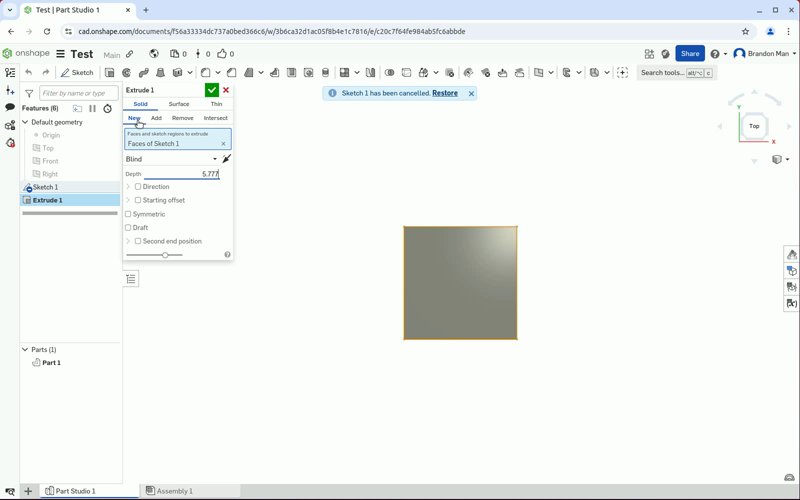
key(enter)
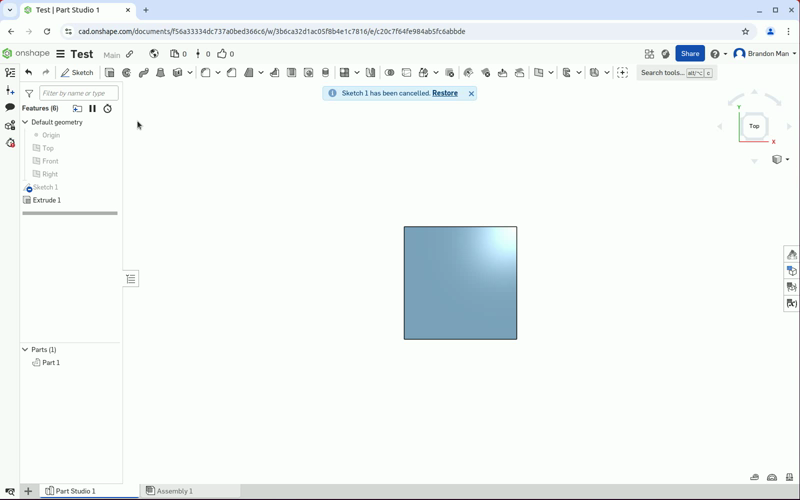
key(shift+h)
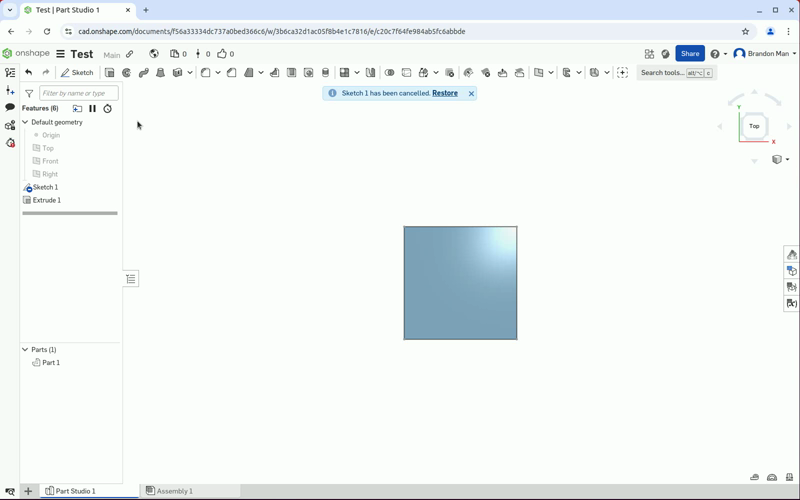
key(shift+h)
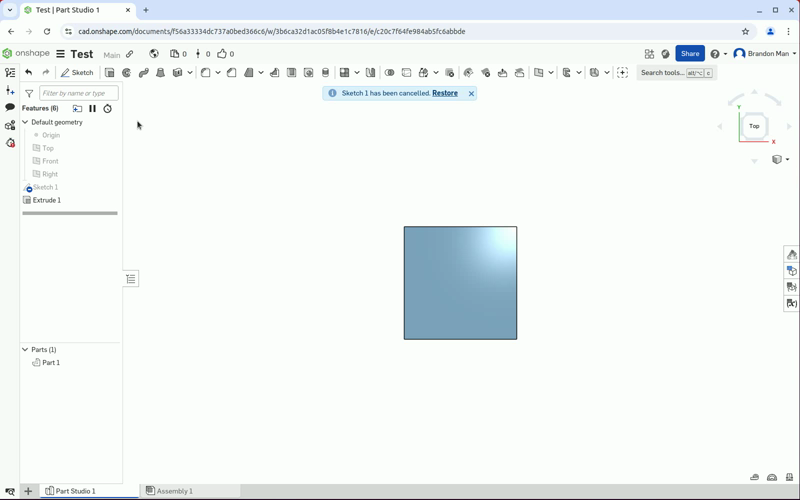
mouse_move(73, 189)
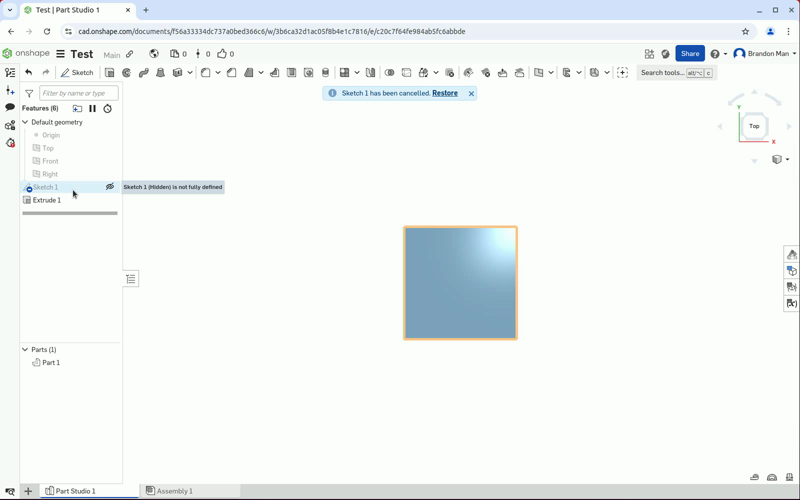
click(73, 189)
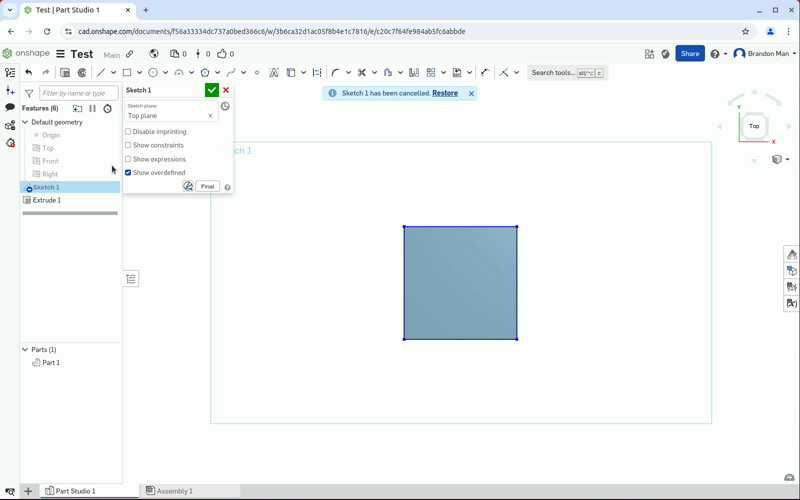
mouse_move(229, 92)
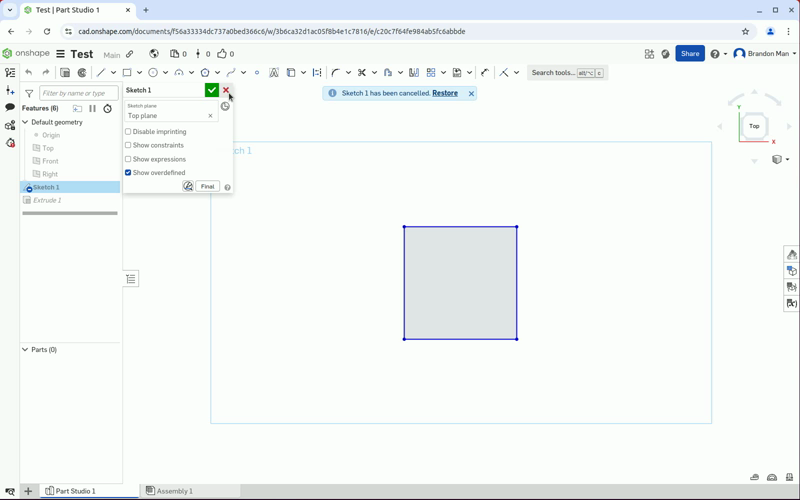
click(229, 92)
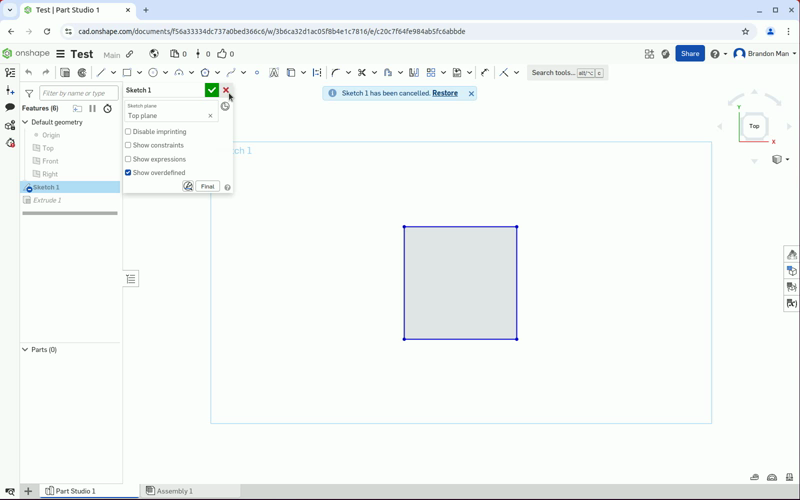
key(shift+s)
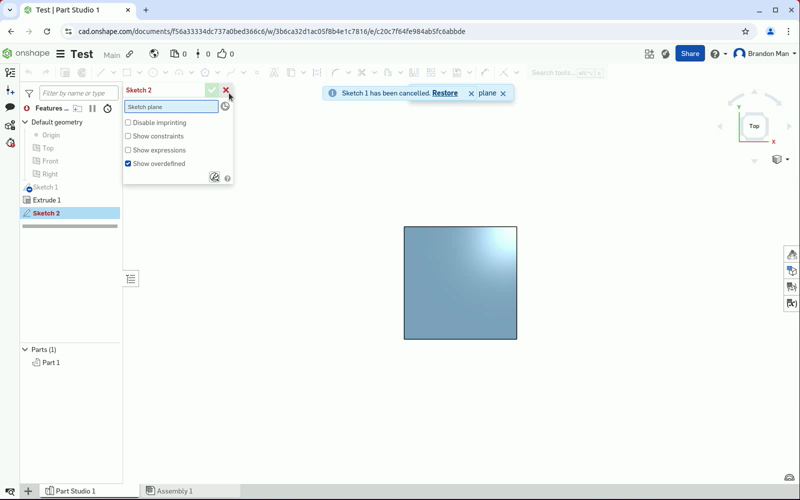
mouse_move(73, 150)
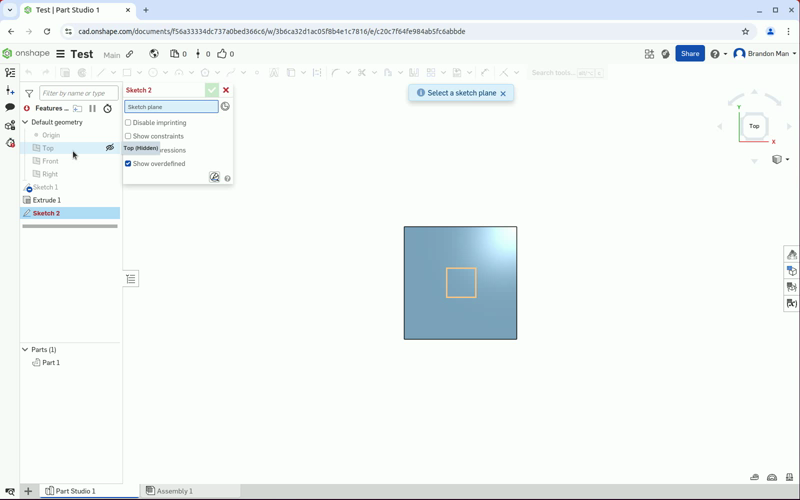
click(73, 150)
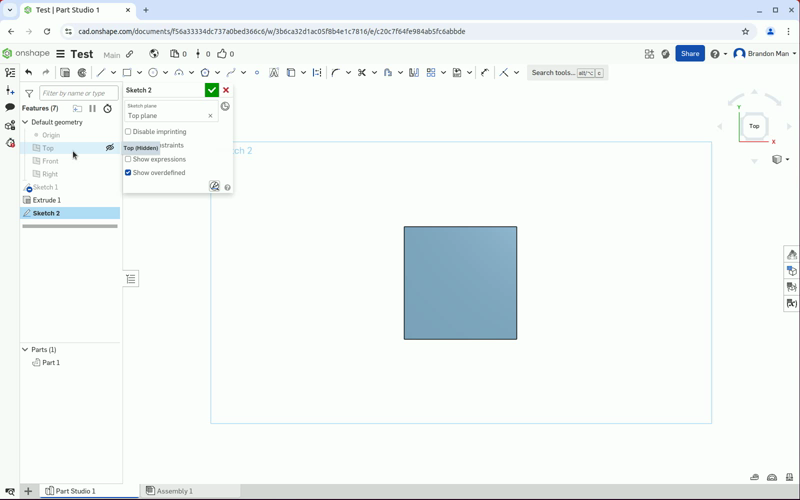
mouse_move(73, 352)
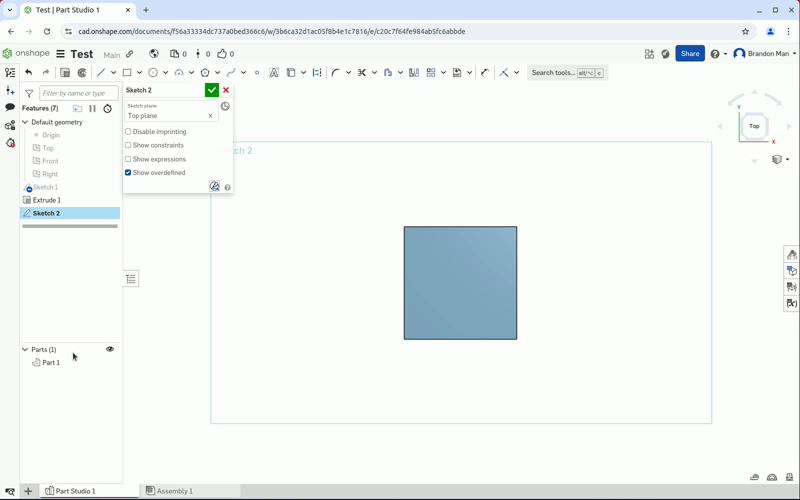
key(y)
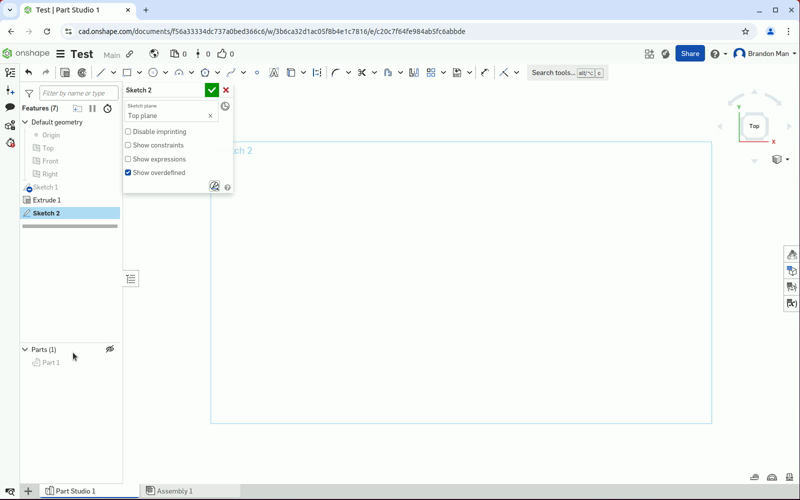
key(l)
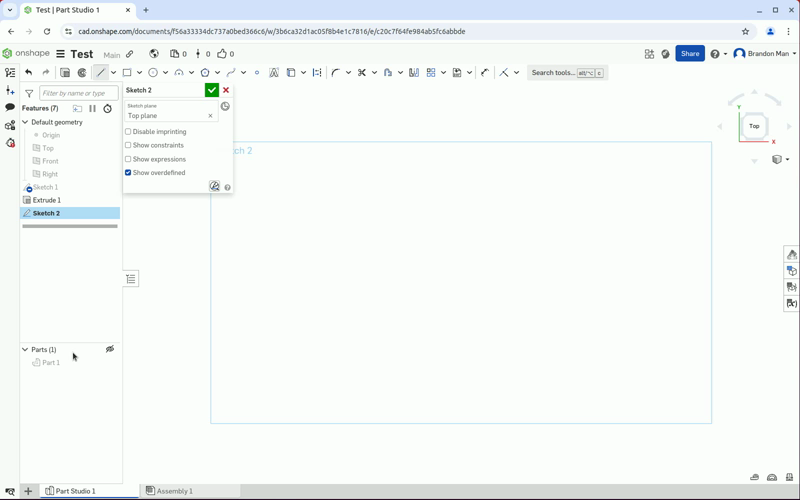
key_down(shift)
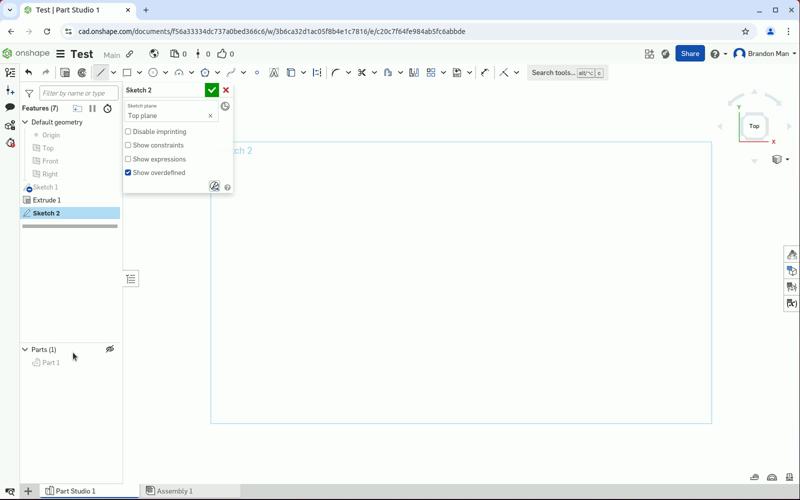
mouse_move(404, 226)
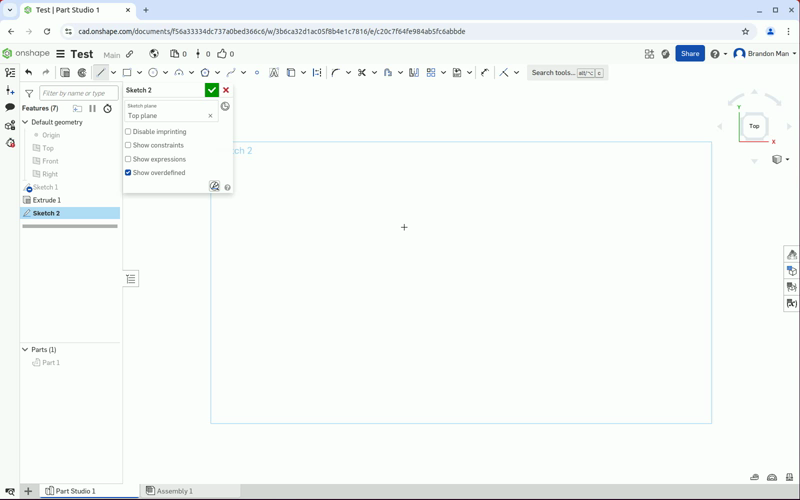
click(404, 226)
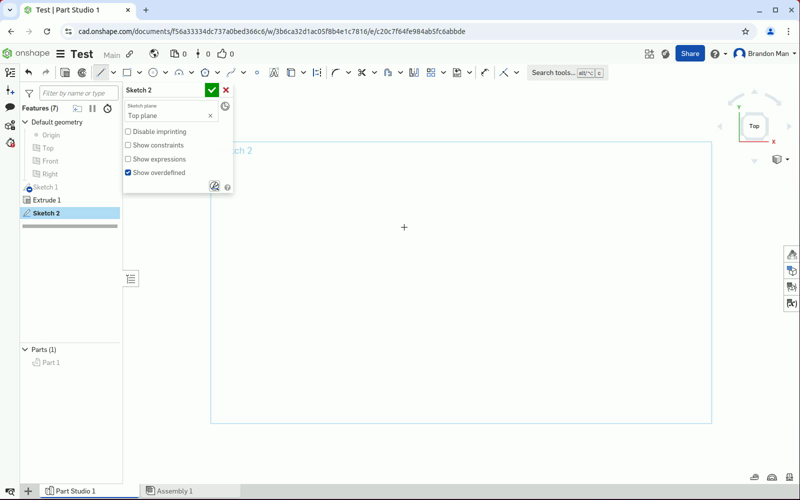
key_up(shift)
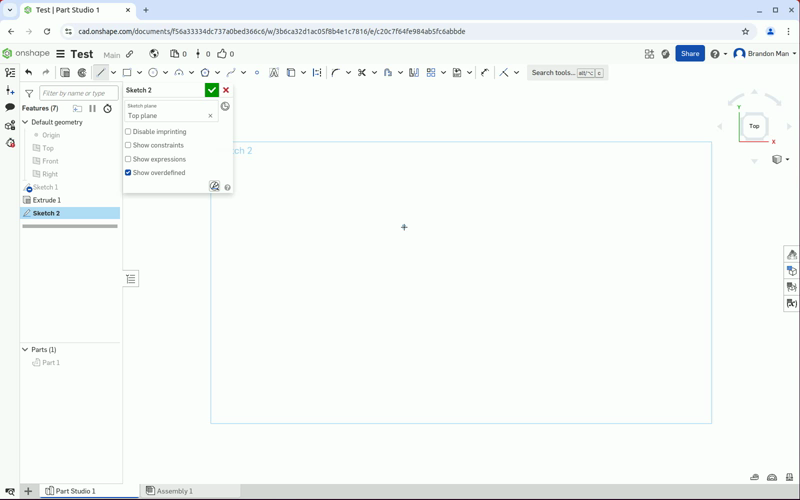
key_down(shift)
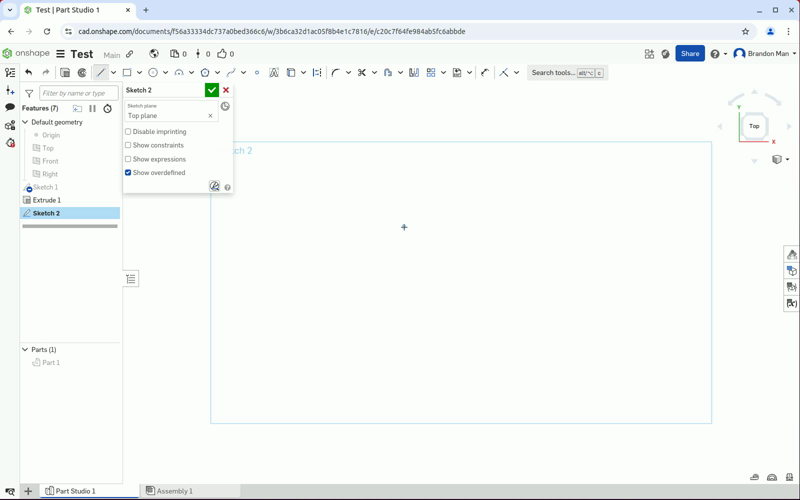
mouse_move(516, 226)
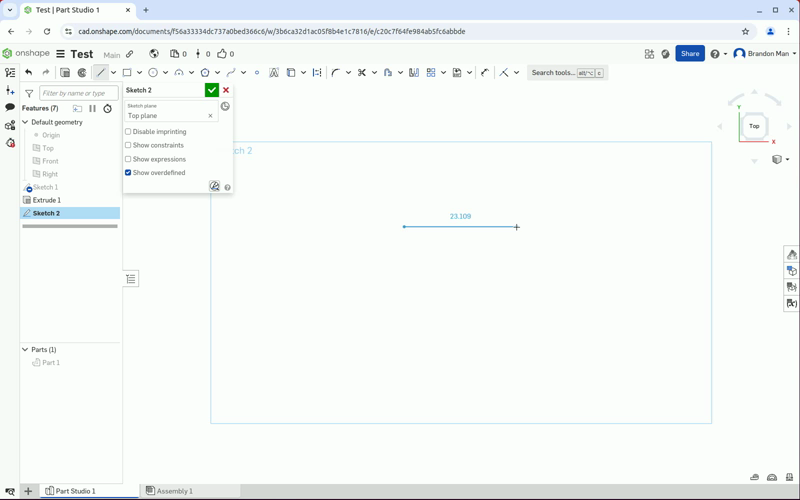
click(516, 226)
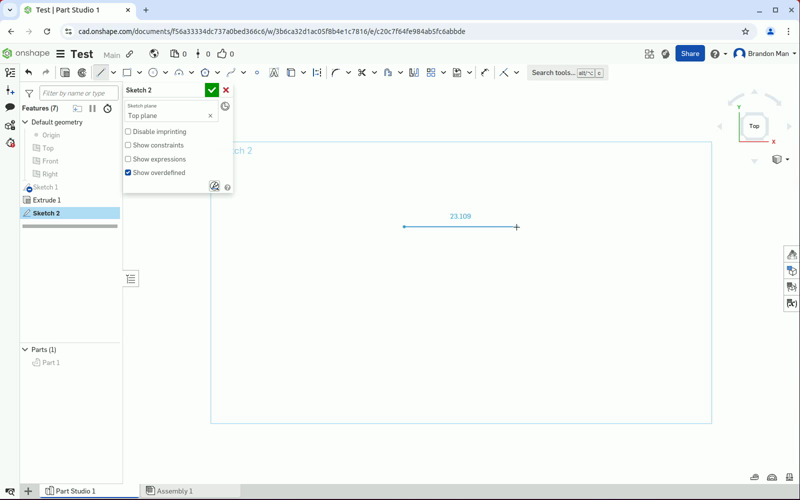
key_up(shift)
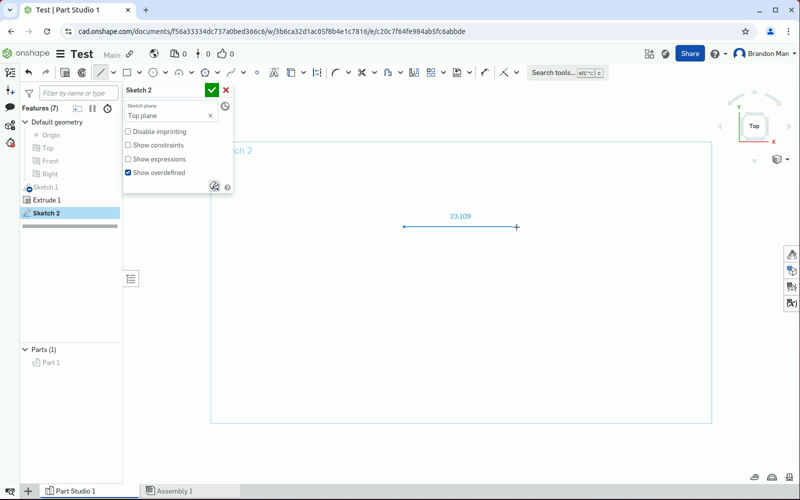
key_down(shift)
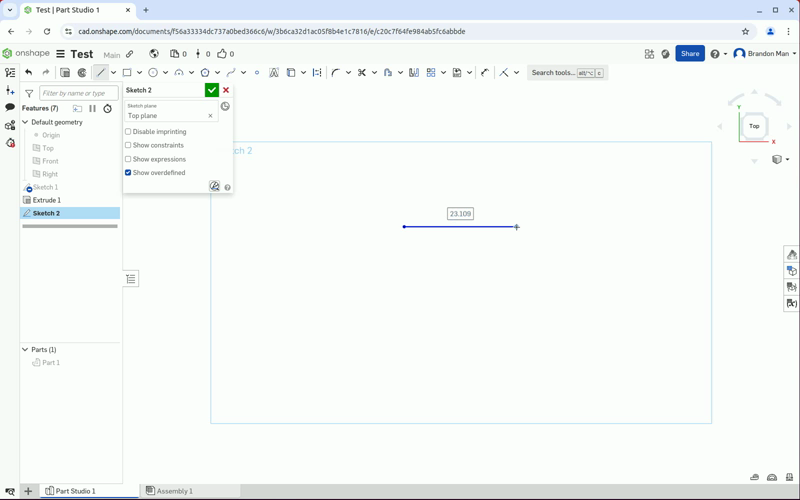
mouse_move(546, 226)
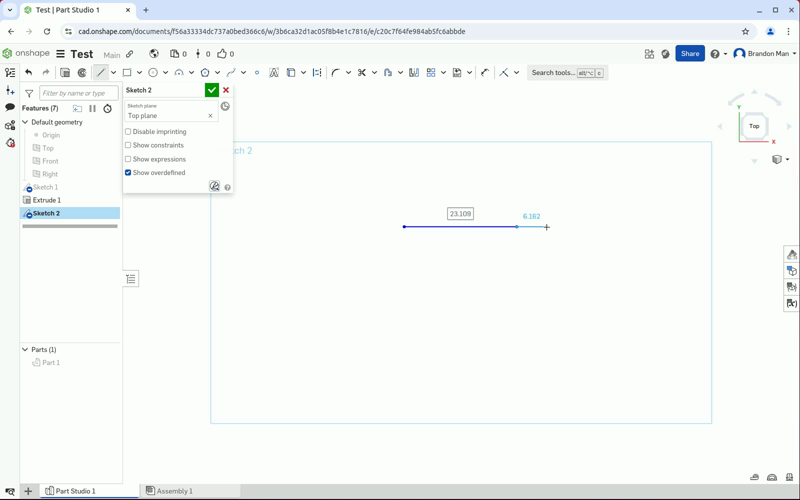
mouse_move(516, 198)
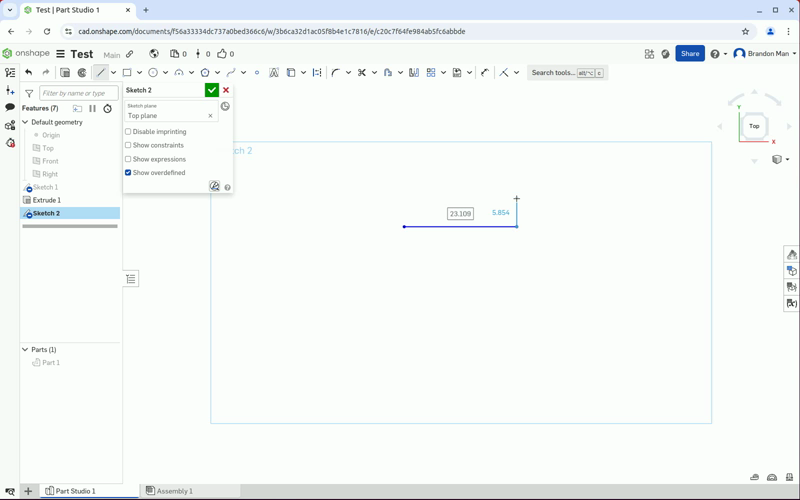
click(516, 198)
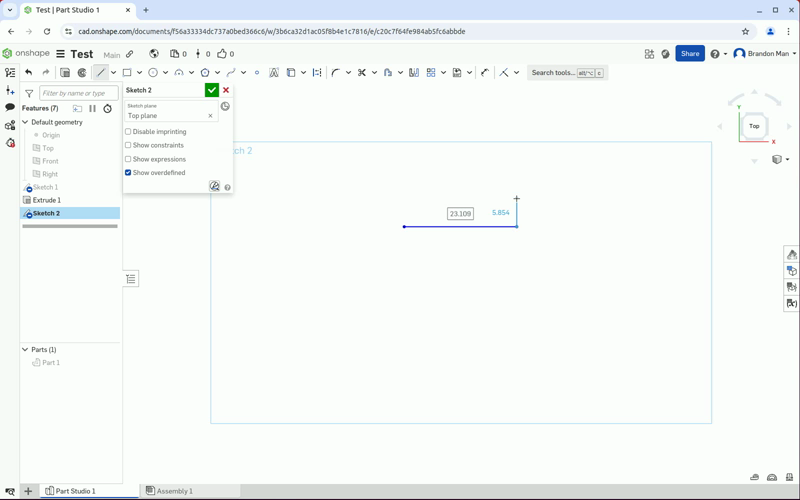
key_up(shift)
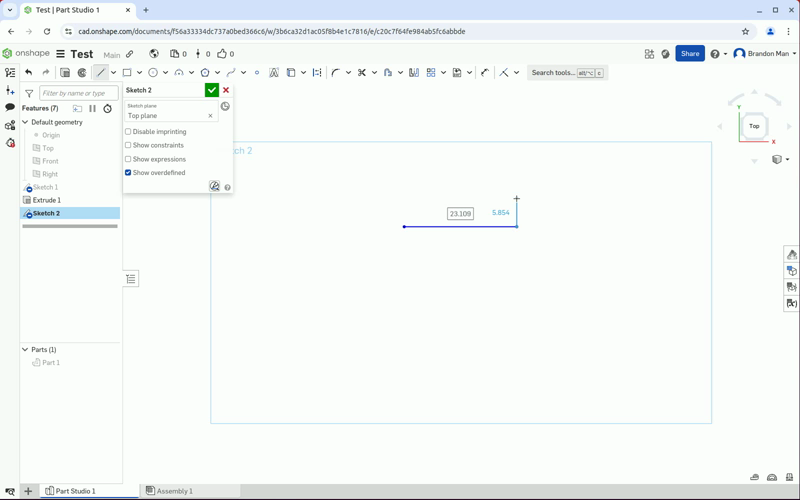
key_down(shift)
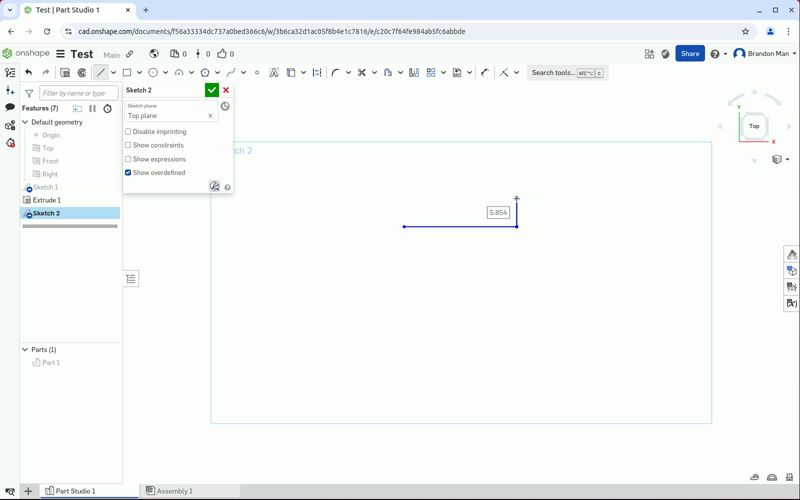
mouse_move(404, 198)
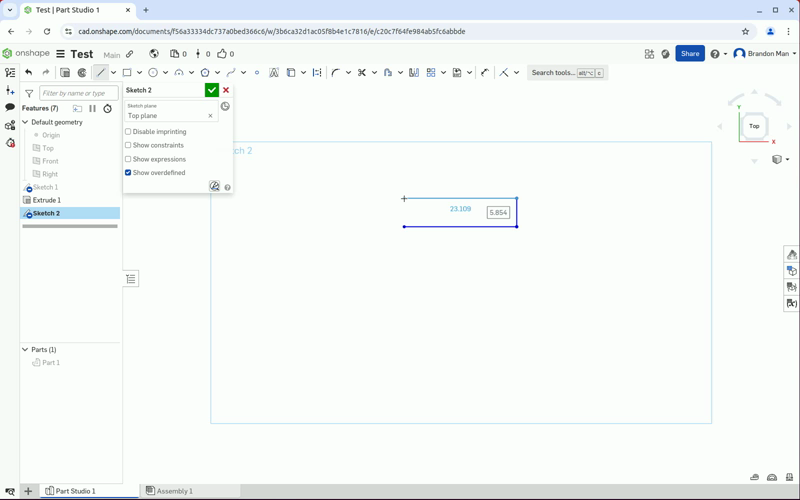
click(404, 198)
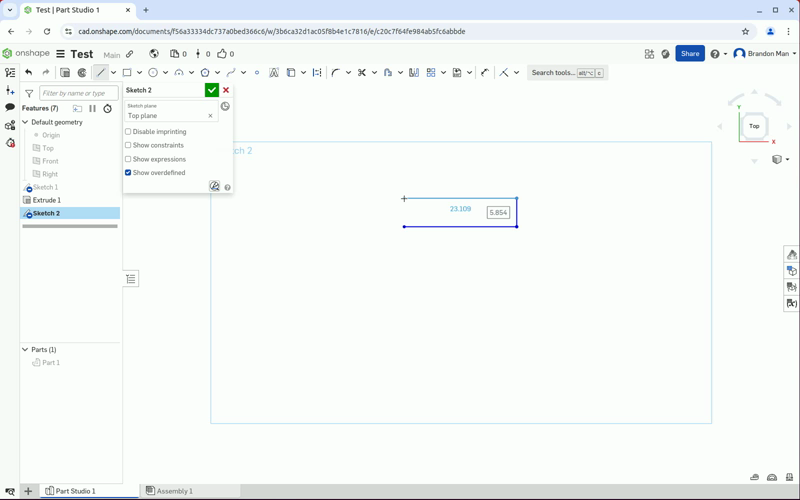
key_up(shift)
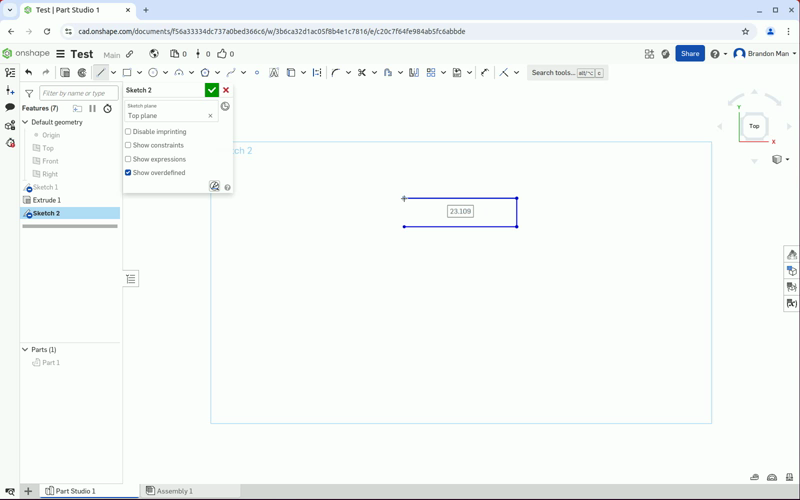
mouse_move(434, 198)
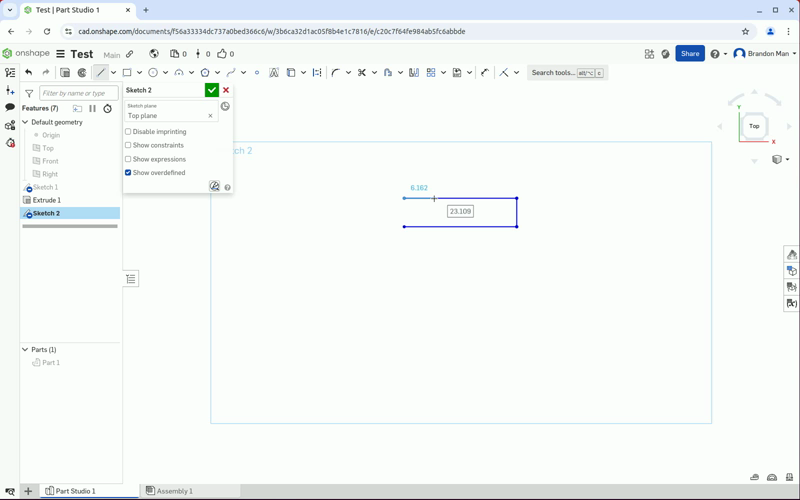
key_down(shift)
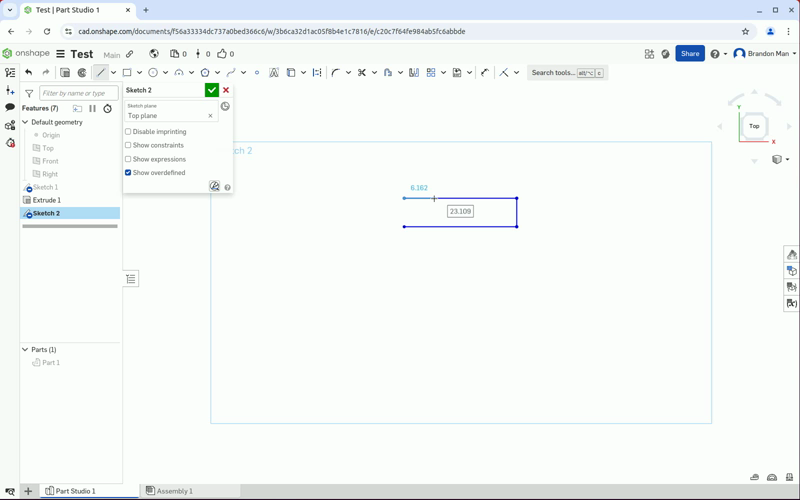
mouse_move(404, 226)
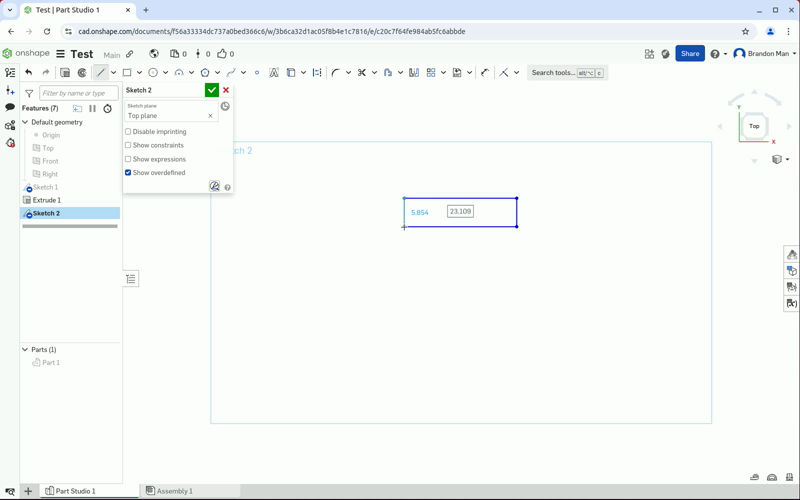
key_up(shift)
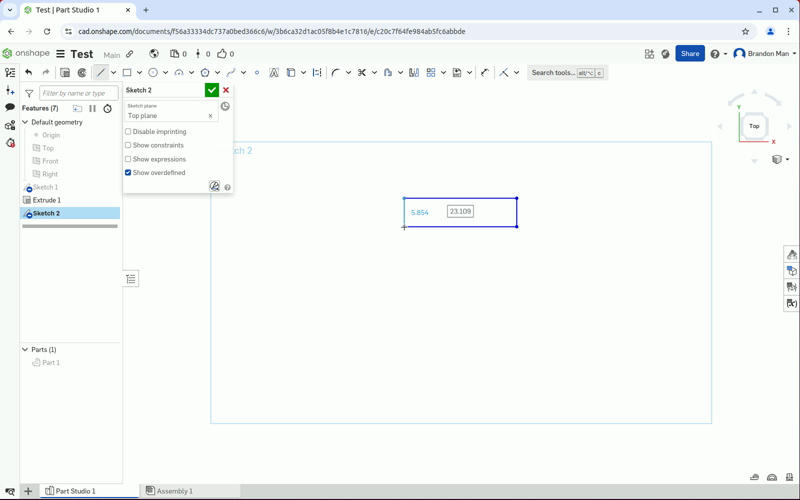
click(404, 226)
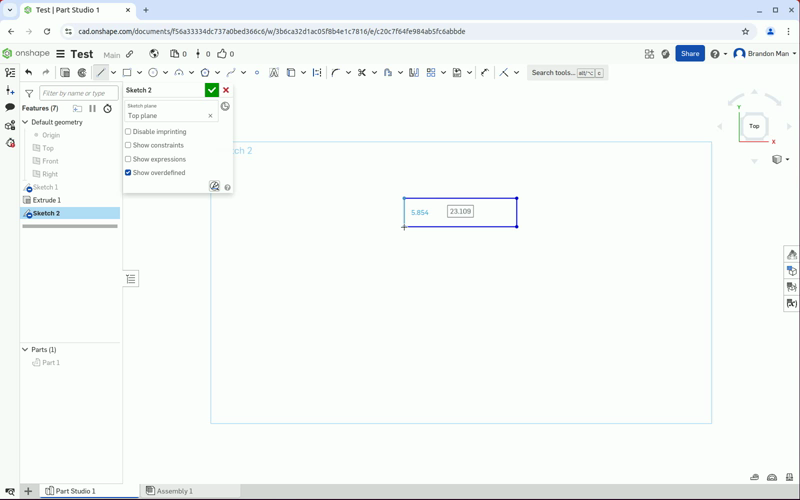
key(esc)
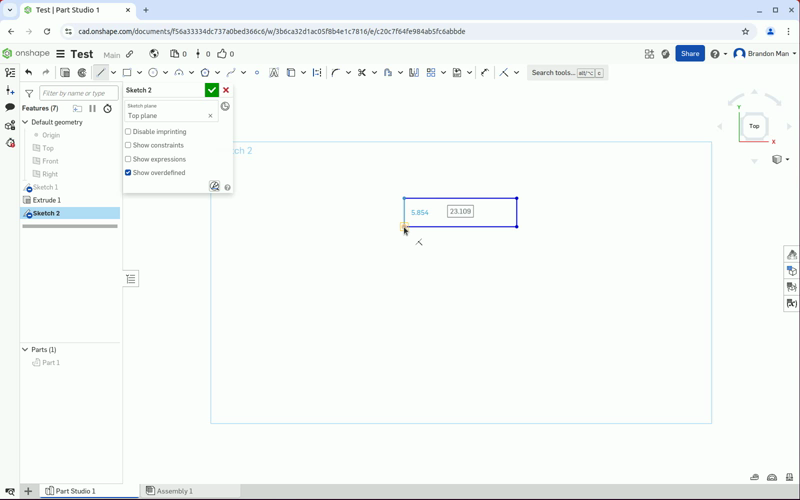
mouse_move(460, 208)
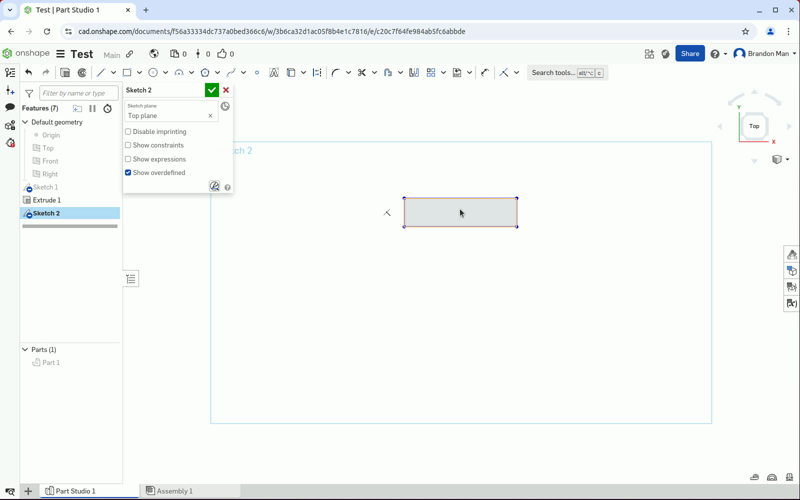
click(460, 208)
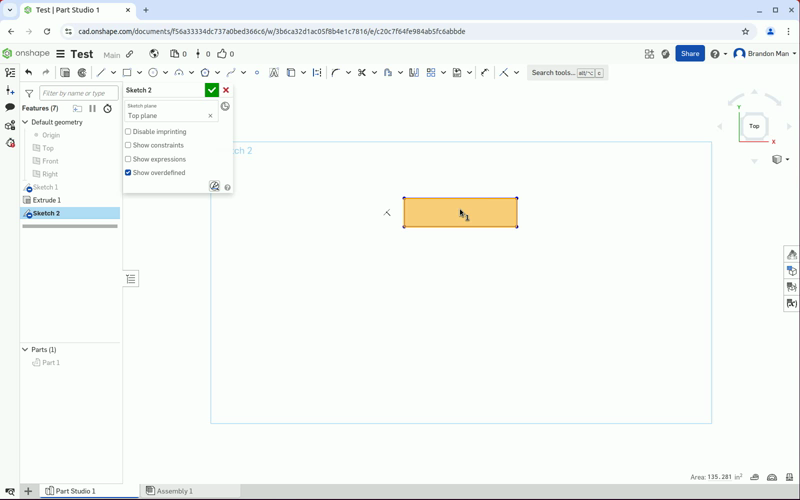
mouse_move(73, 352)
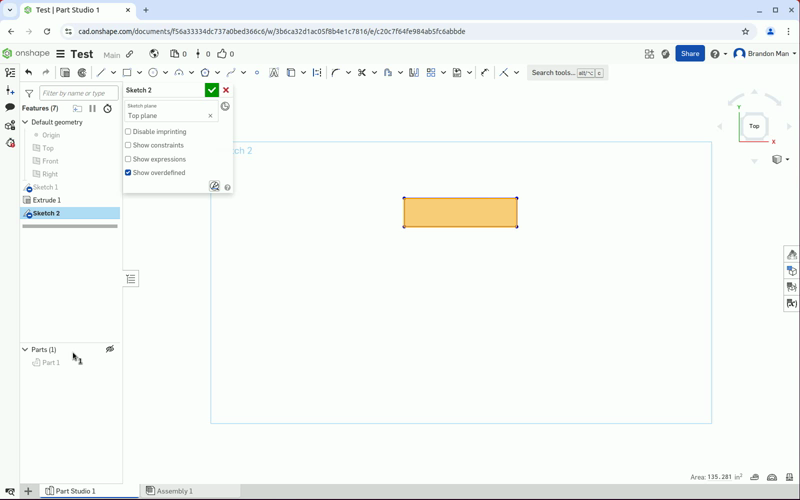
key(shift+y)
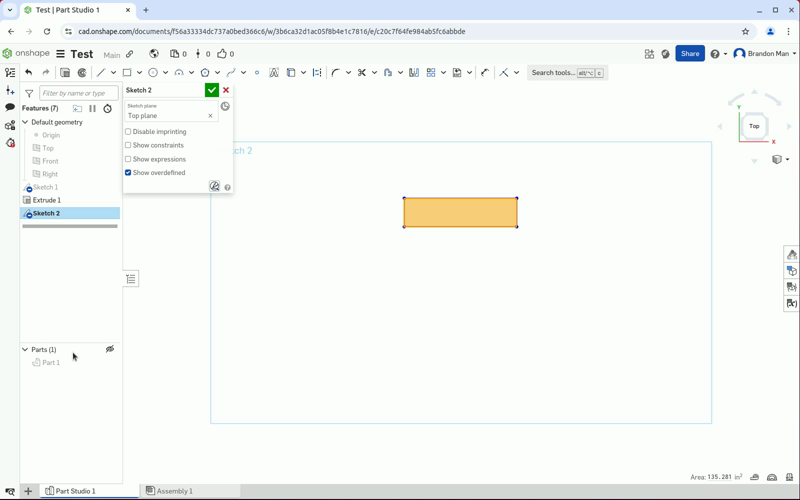
key(shift+e)
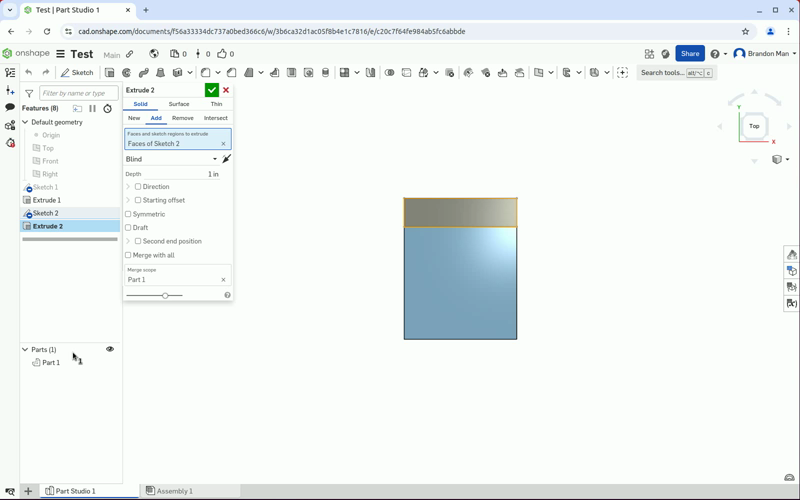
mouse_move(143, 106)
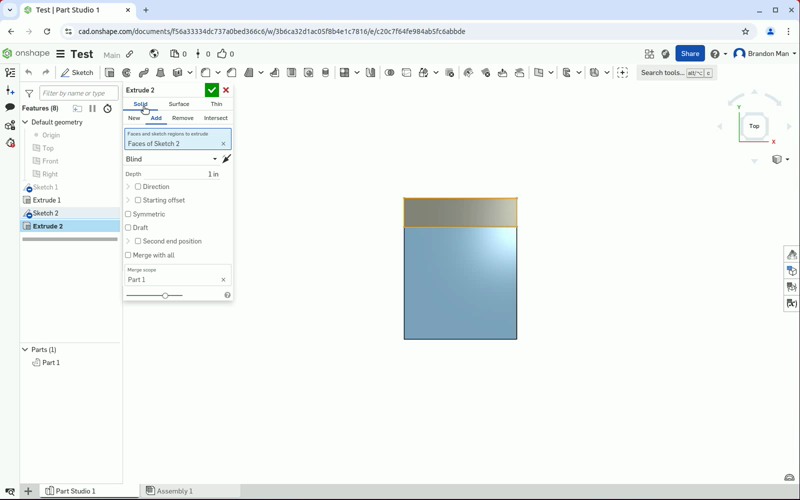
click(143, 106)
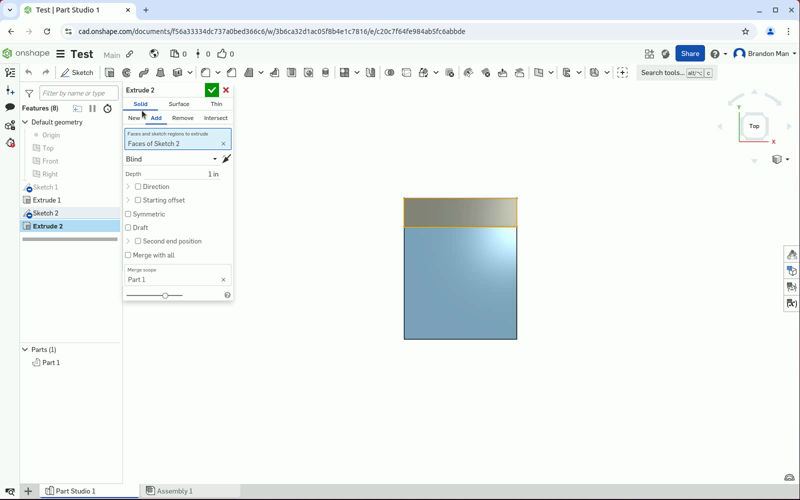
mouse_move(137, 120)
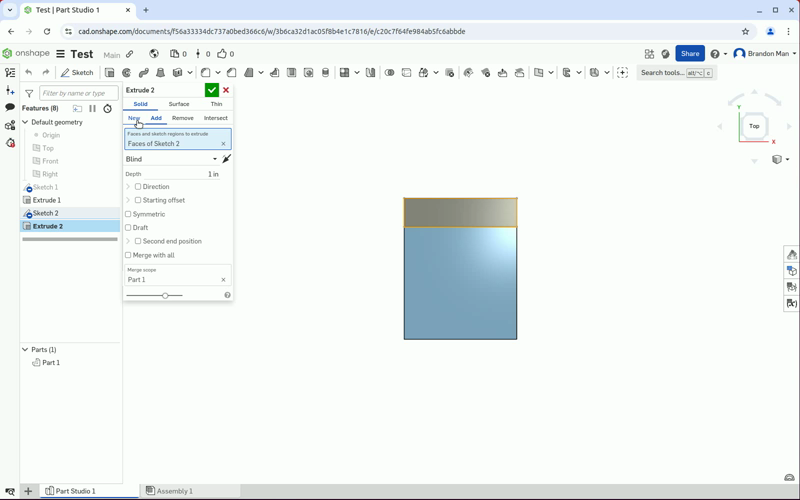
click(137, 120)
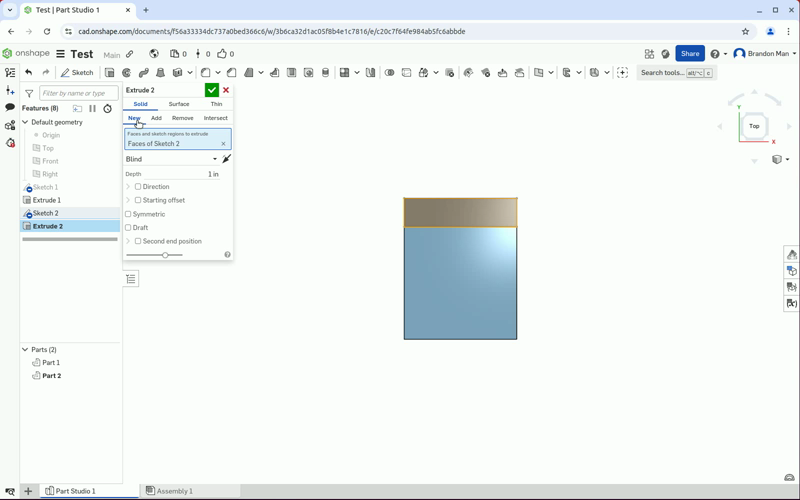
key(tab, 4)
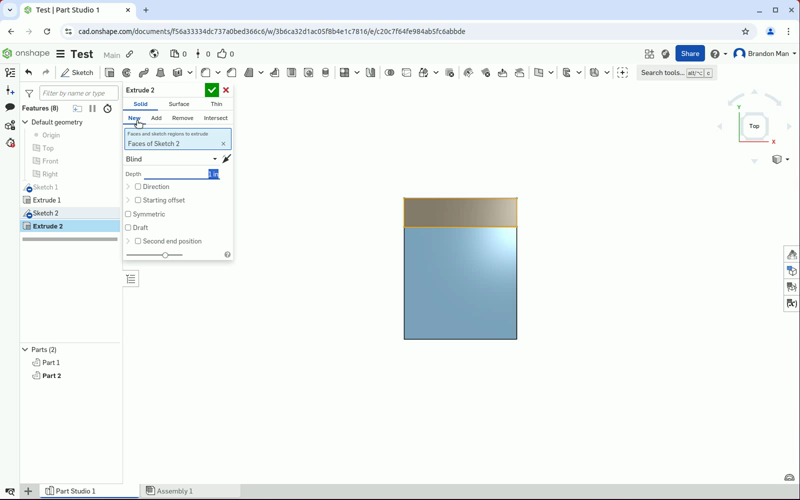
text(23.108)
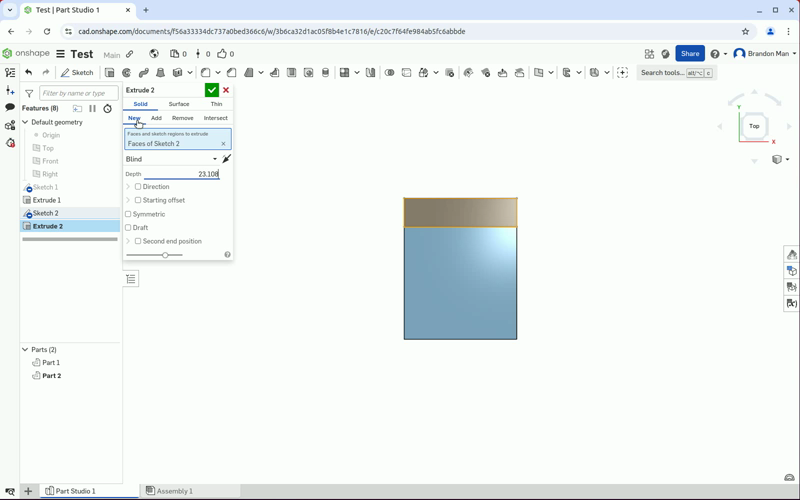
key(enter)
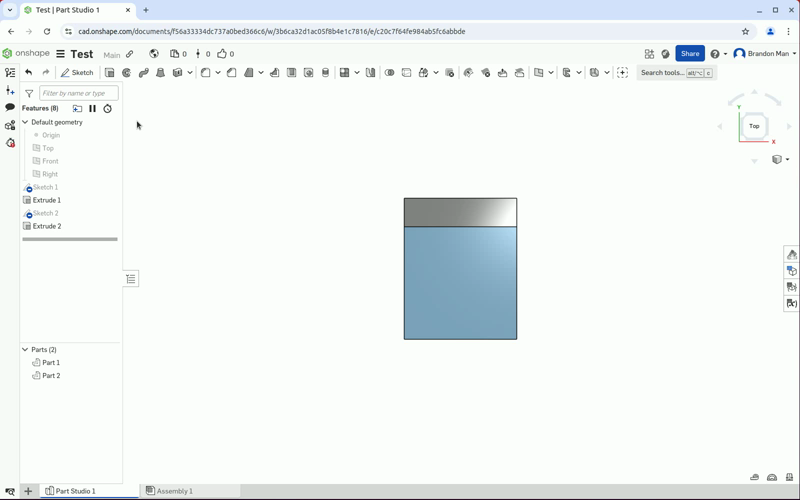
key(shift+h)
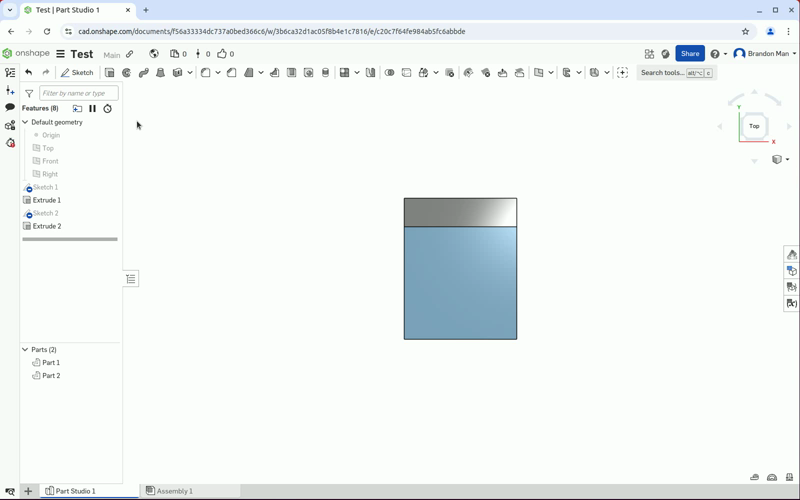
key(shift+h)
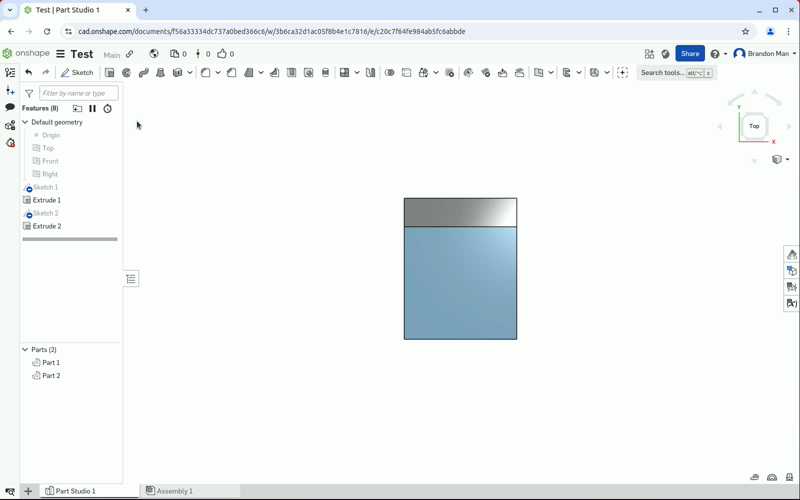
mouse_move(73, 189)
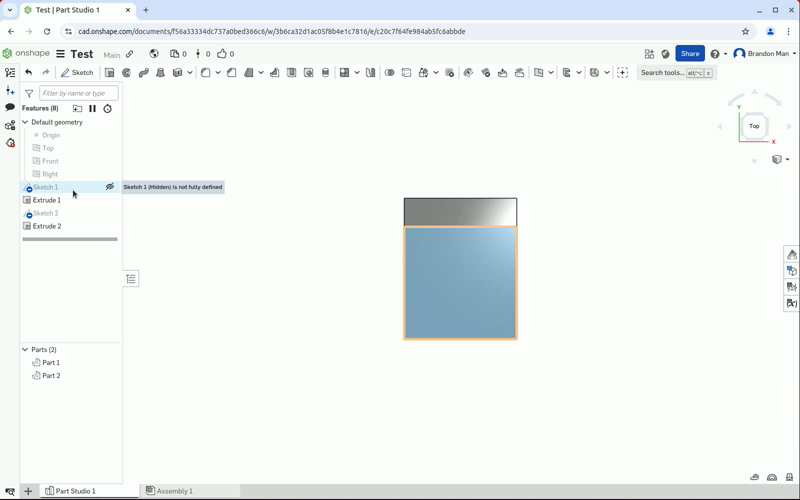
click(73, 189)
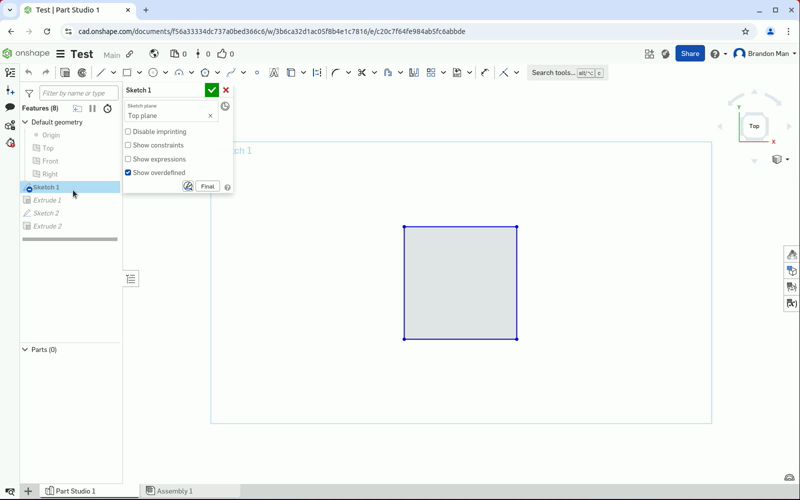
mouse_move(229, 92)
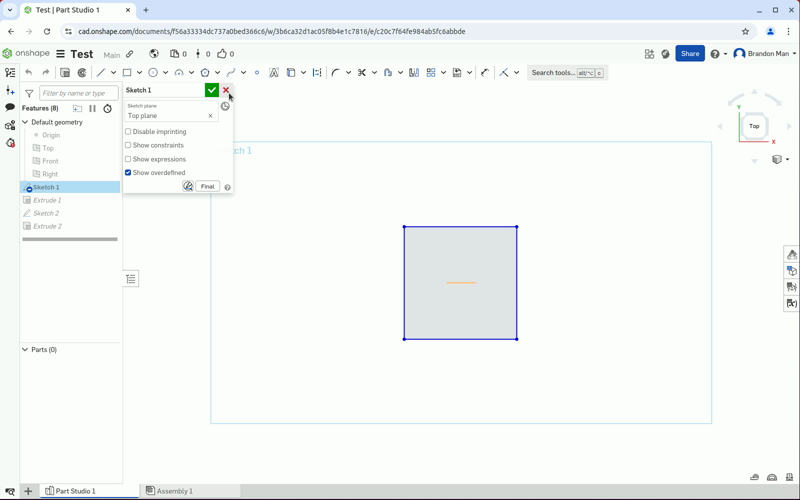
click(229, 92)
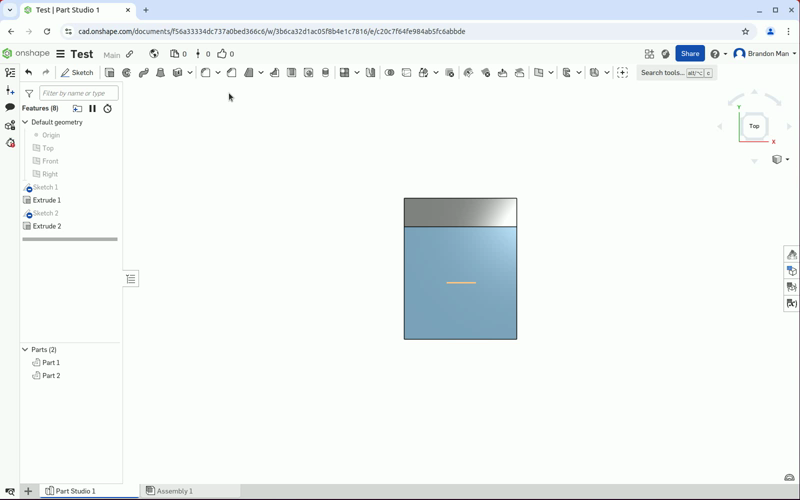
mouse_move(73, 352)
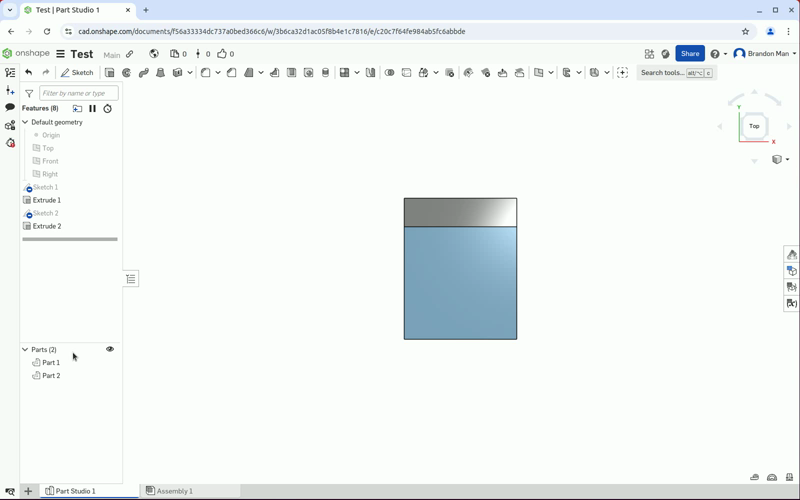
key(y)
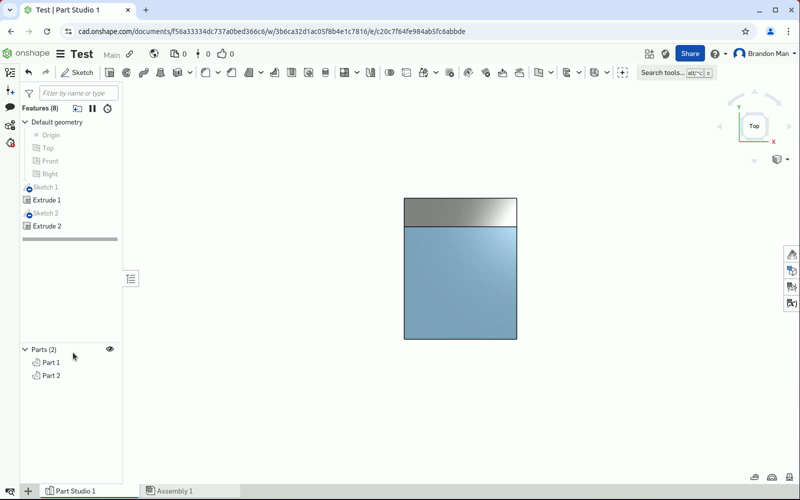
key(shift+p)
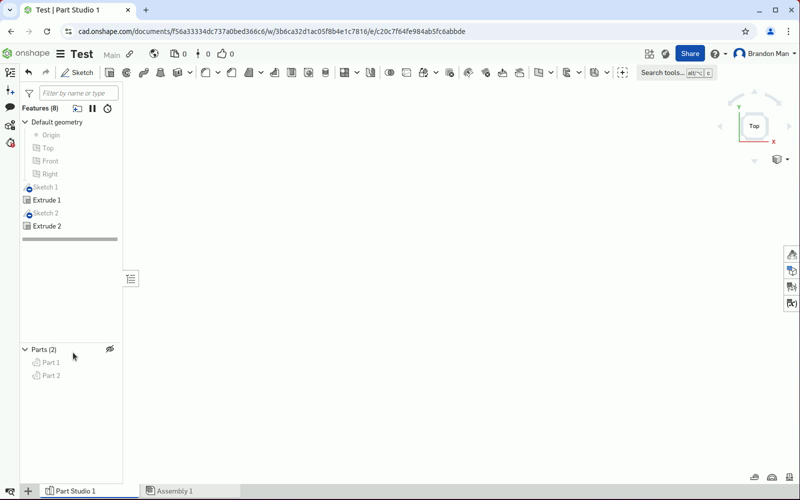
key(space)
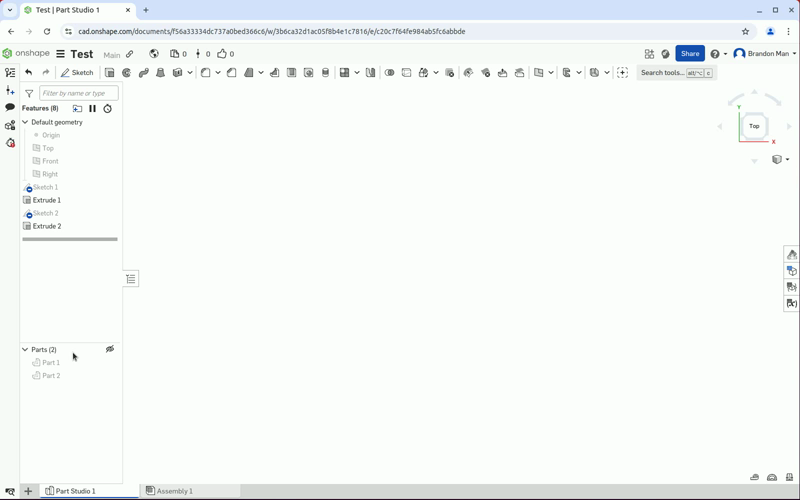
key_down(shift)
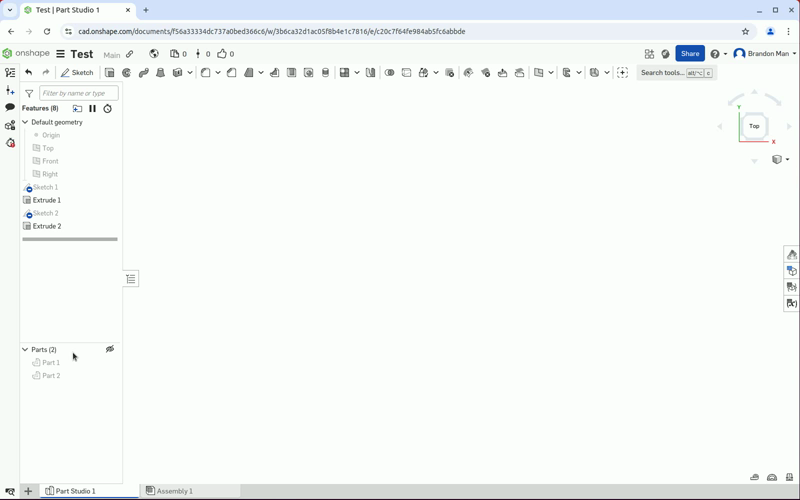
key(up)
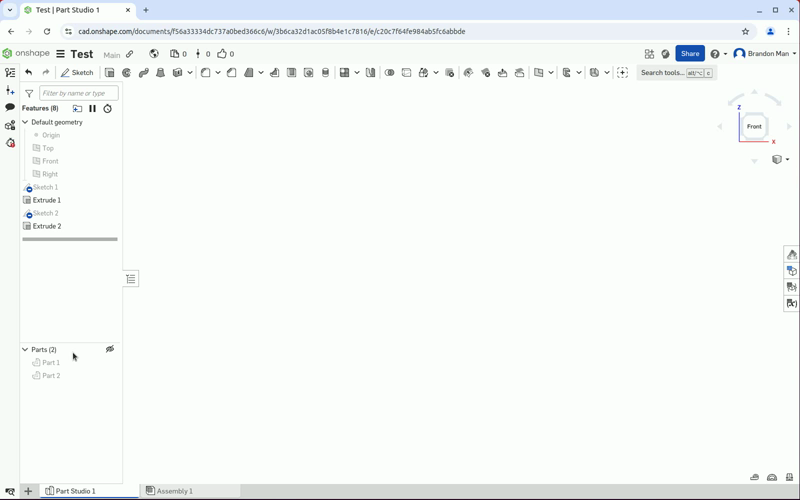
key_up(shift)
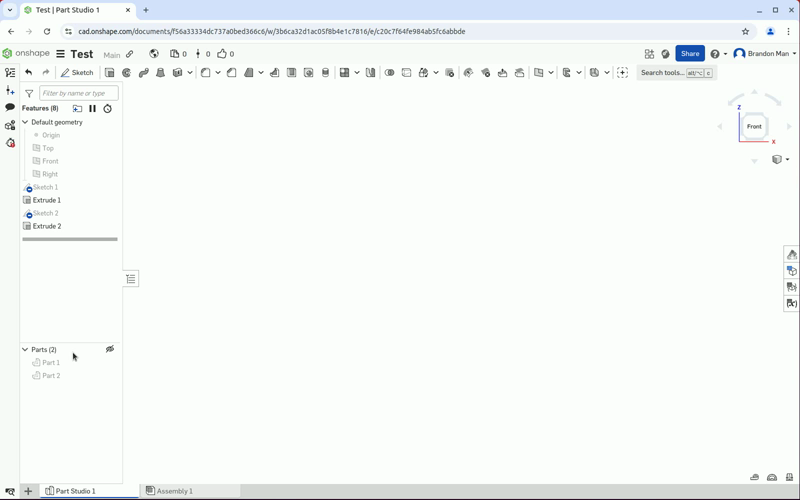
mouse_move(73, 352)
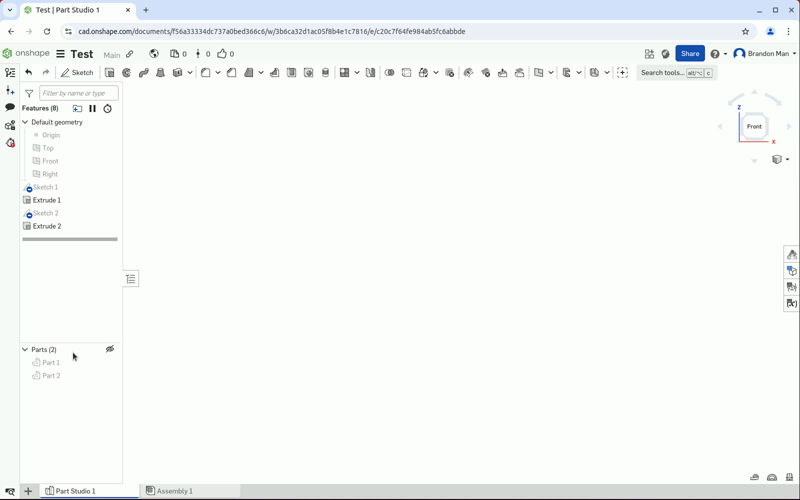
key(shift+y)
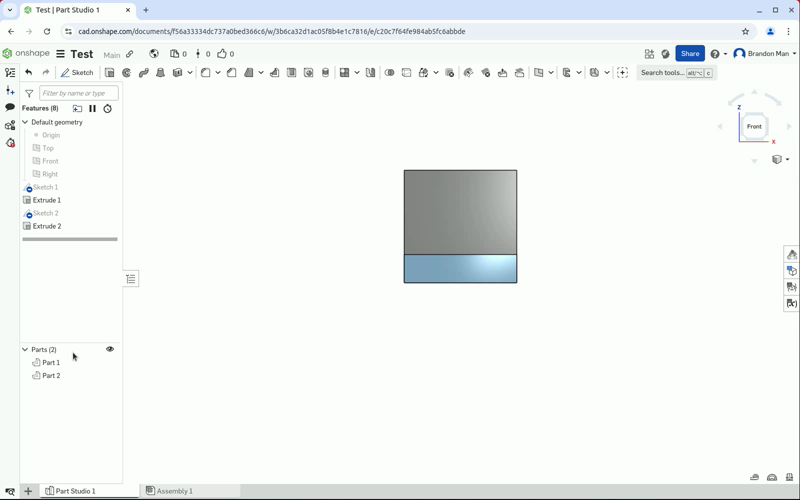
mouse_move(541, 75)
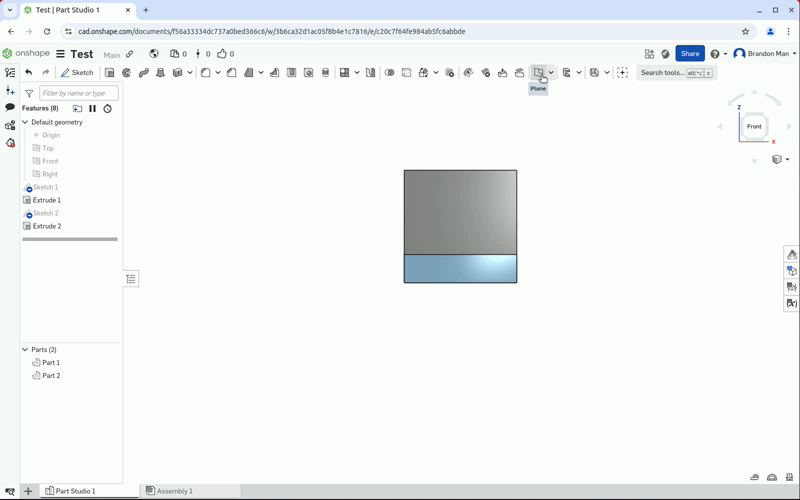
click(541, 75)
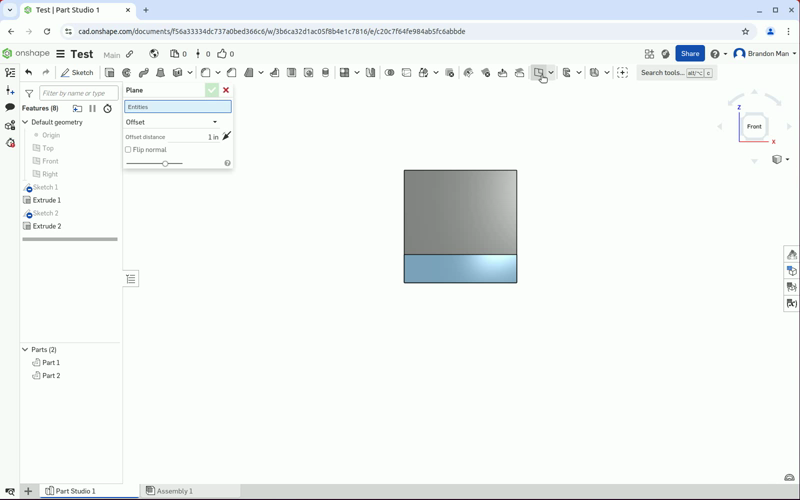
mouse_move(73, 163)
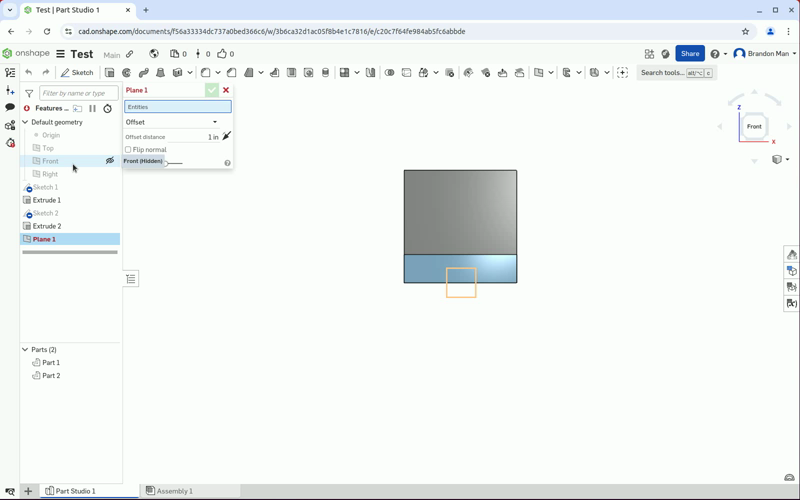
click(73, 163)
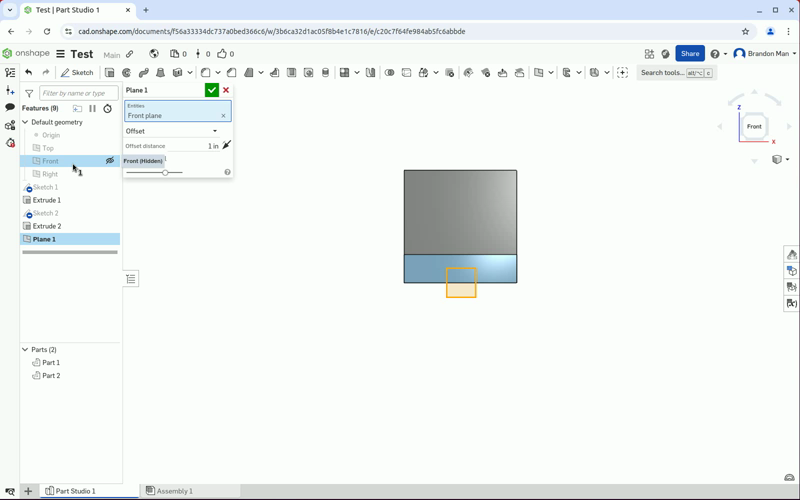
key(tab, 2)
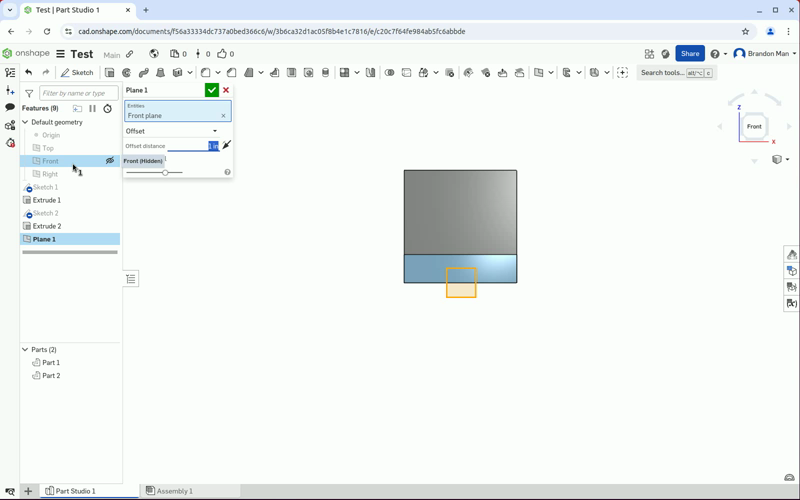
text(11.554)
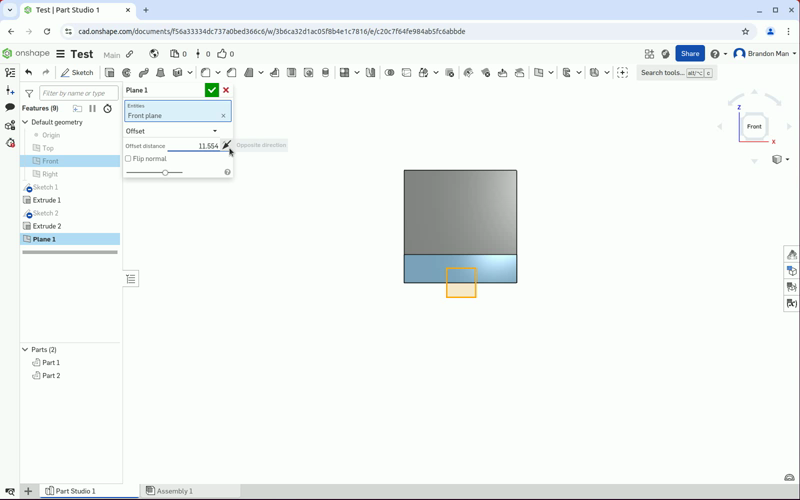
mouse_move(229, 147)
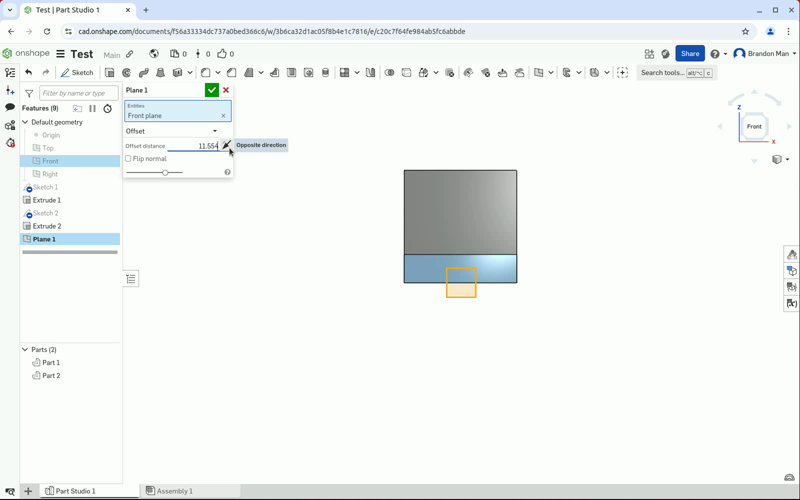
click(229, 147)
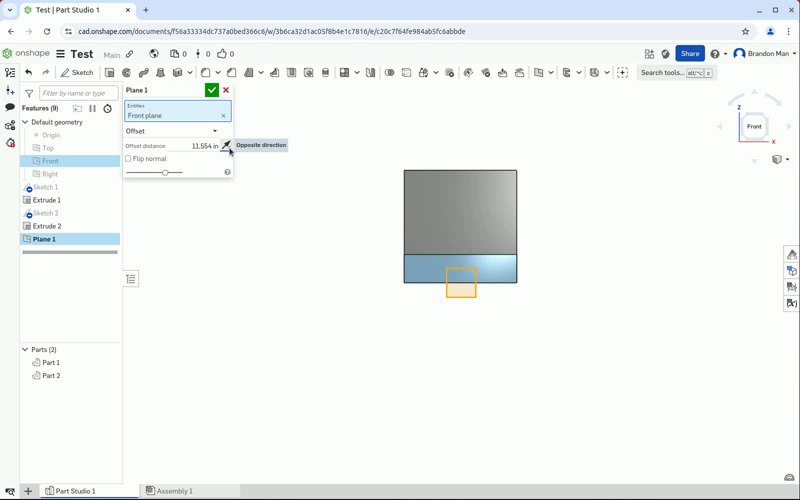
key(enter, 2)
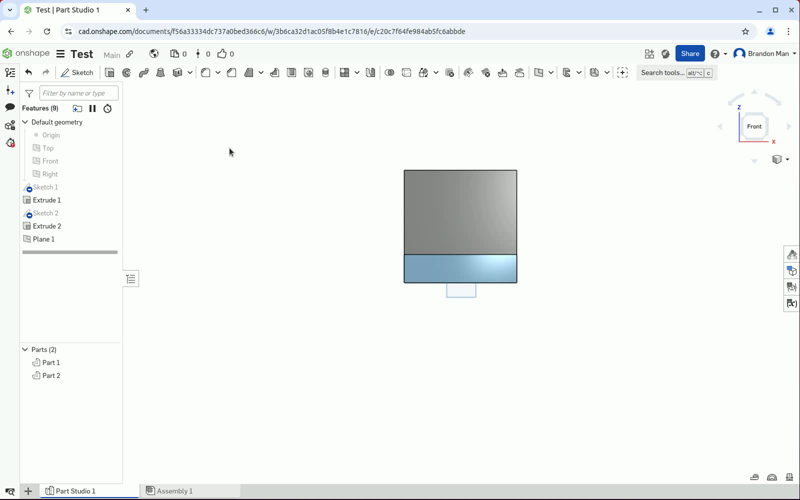
key(shift+s)
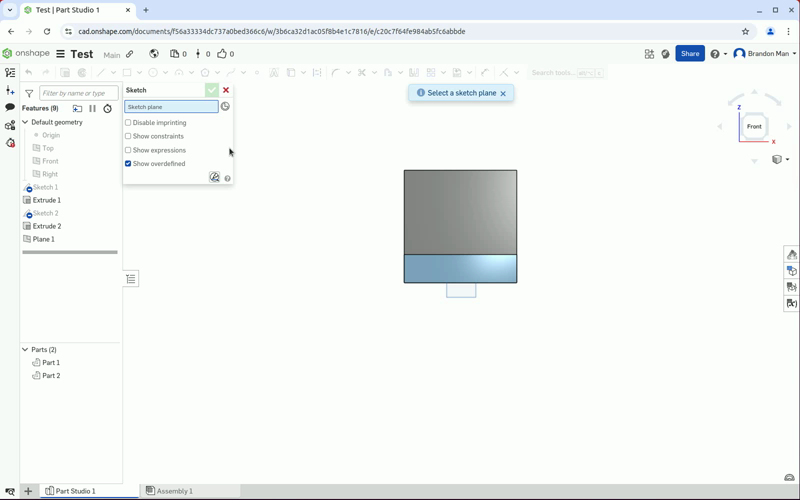
mouse_move(73, 241)
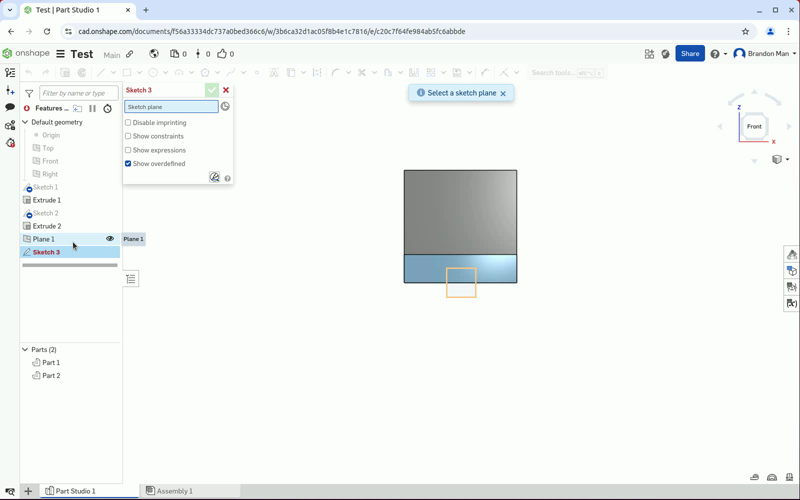
click(73, 241)
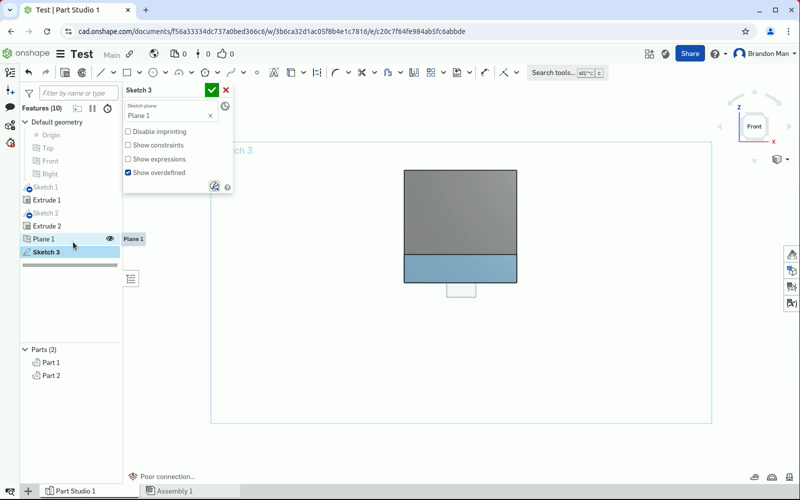
mouse_move(73, 352)
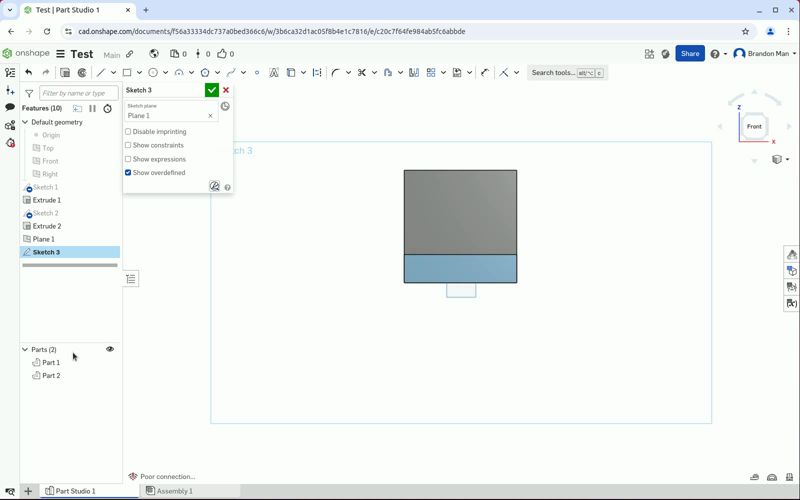
key(y)
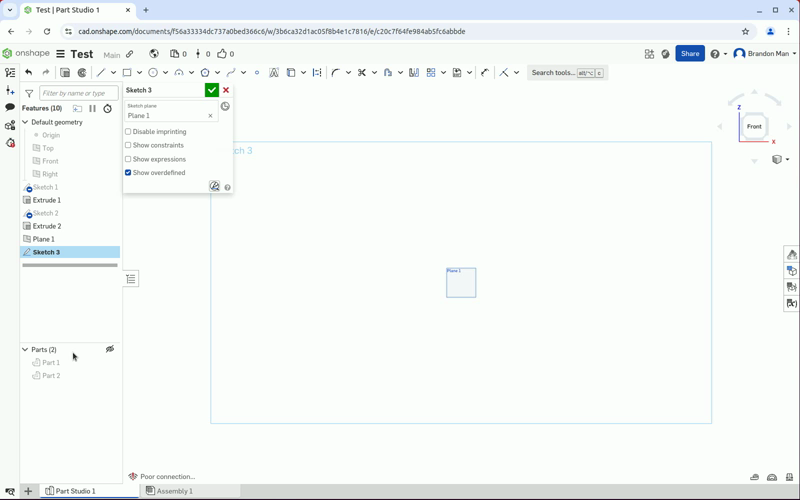
key(c)
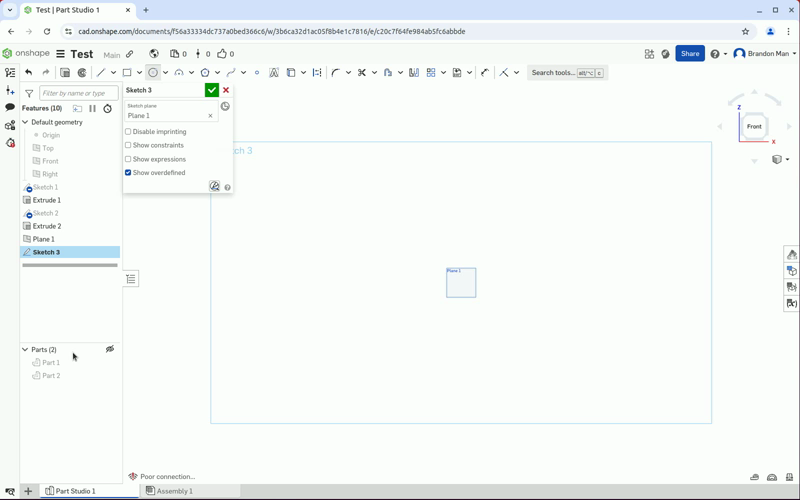
key_down(shift)
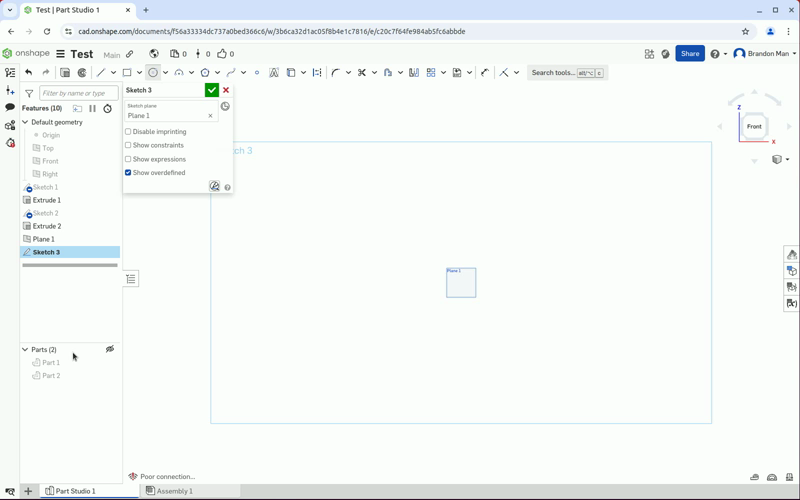
mouse_move(461, 218)
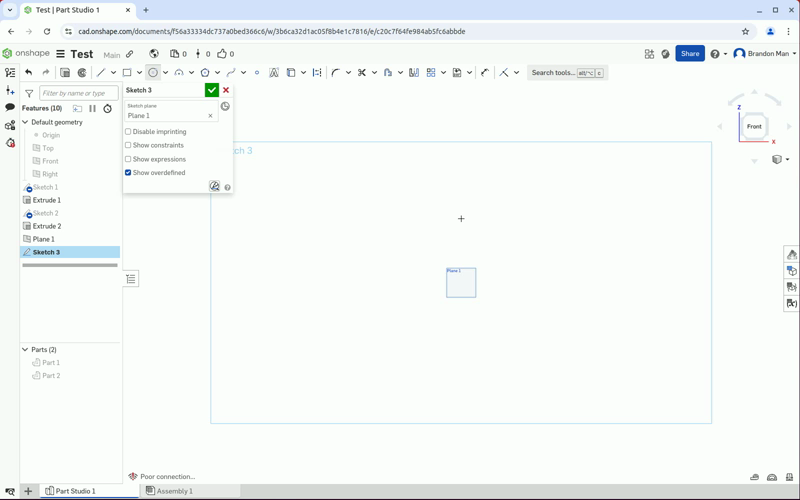
click(461, 218)
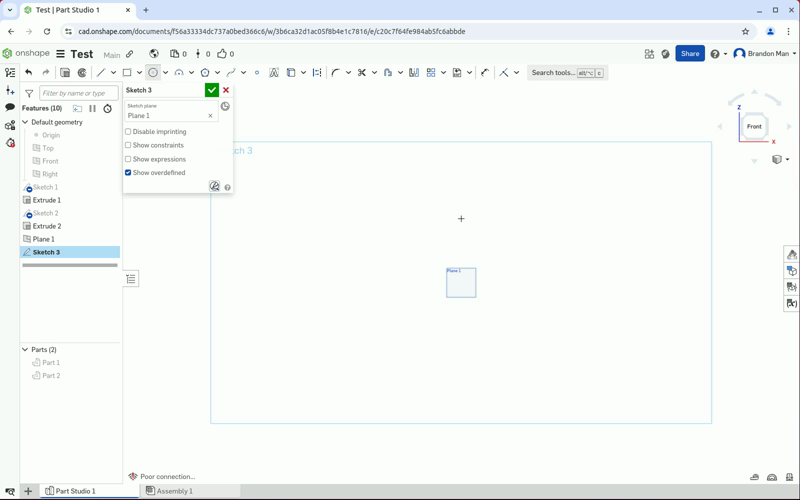
key_up(shift)
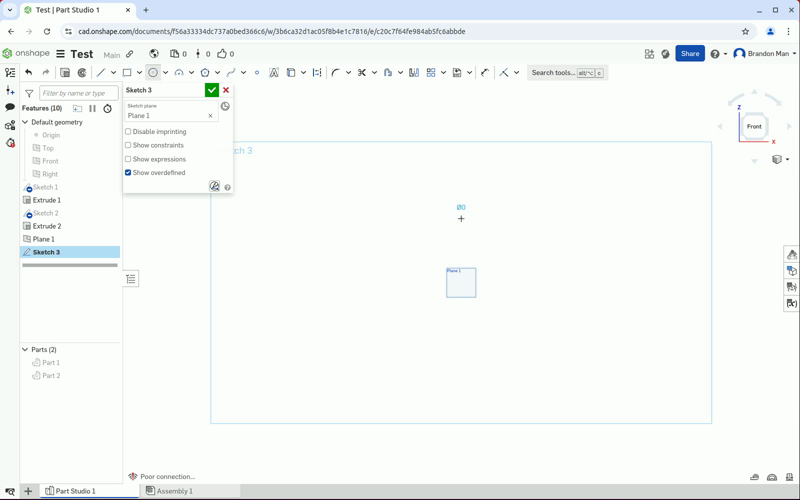
mouse_move(481, 218)
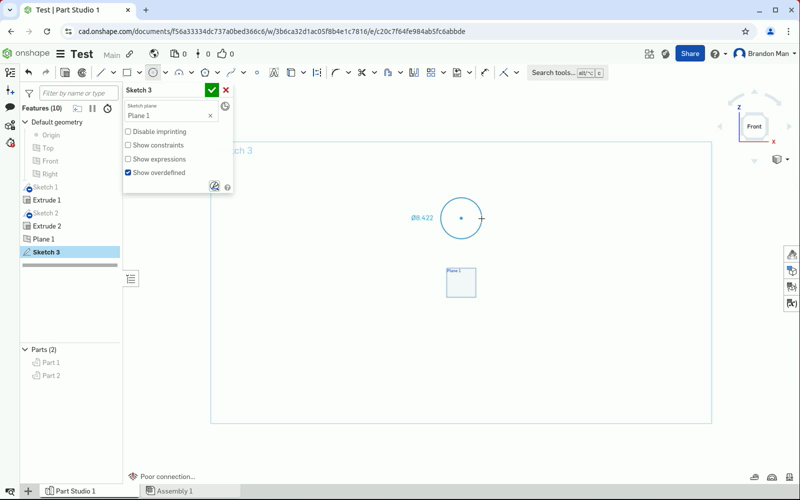
click(481, 218)
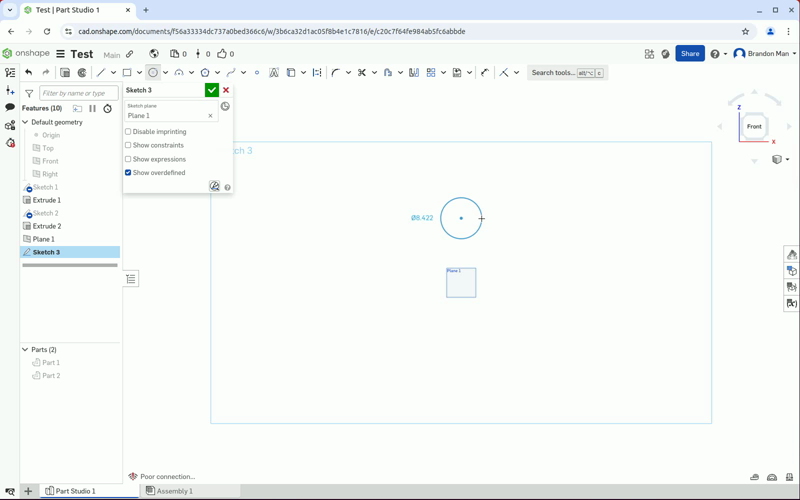
key(esc)
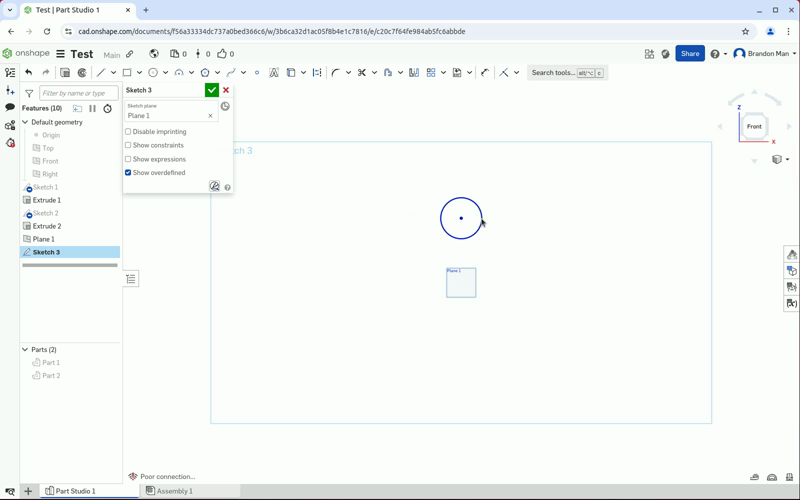
mouse_move(475, 230)
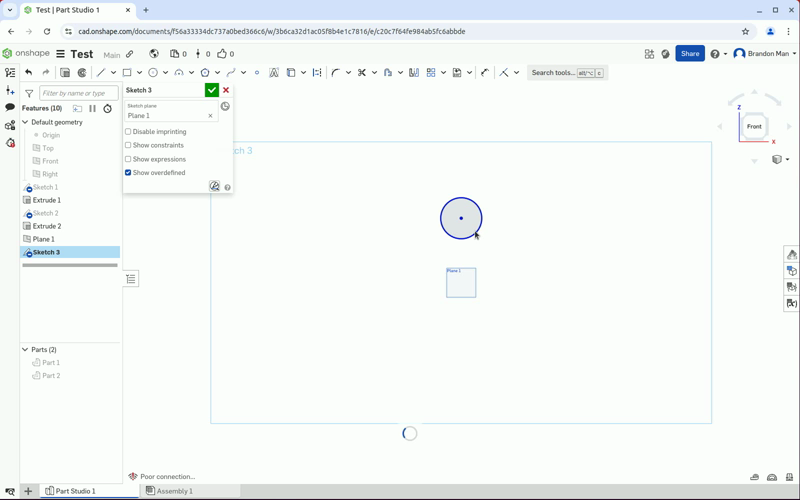
scroll(6)
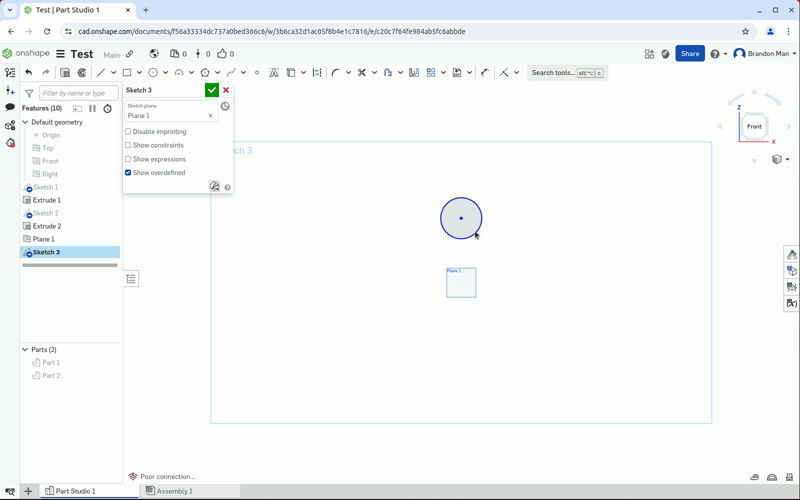
scroll(6)
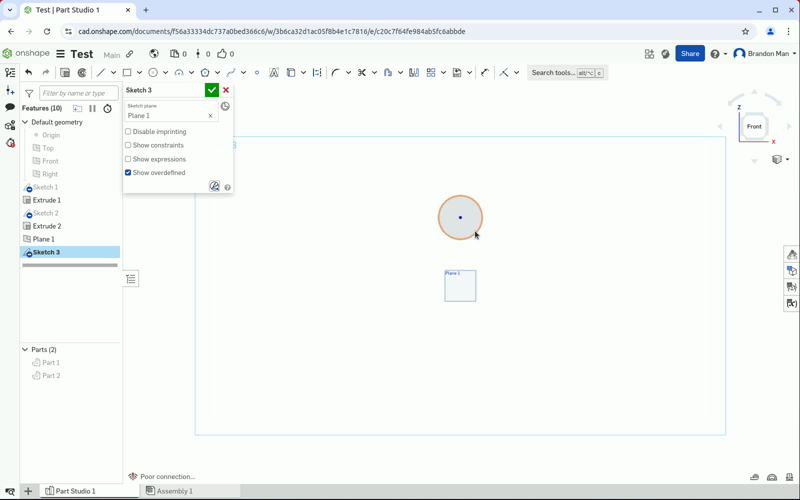
scroll(6)
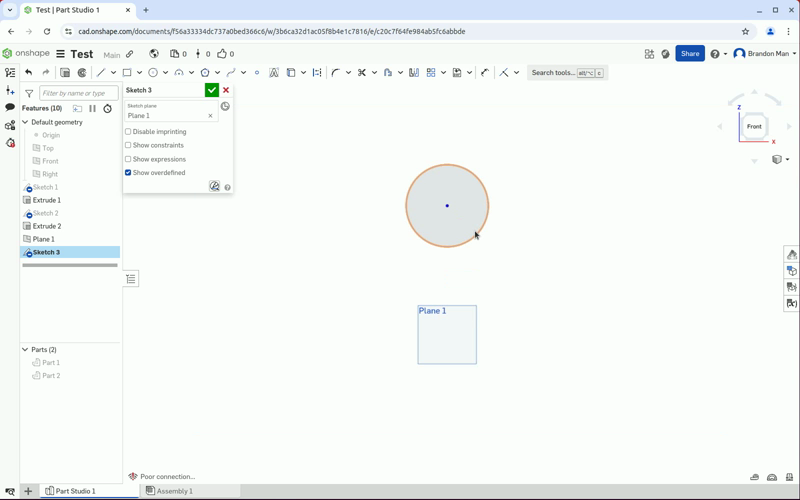
scroll(6)
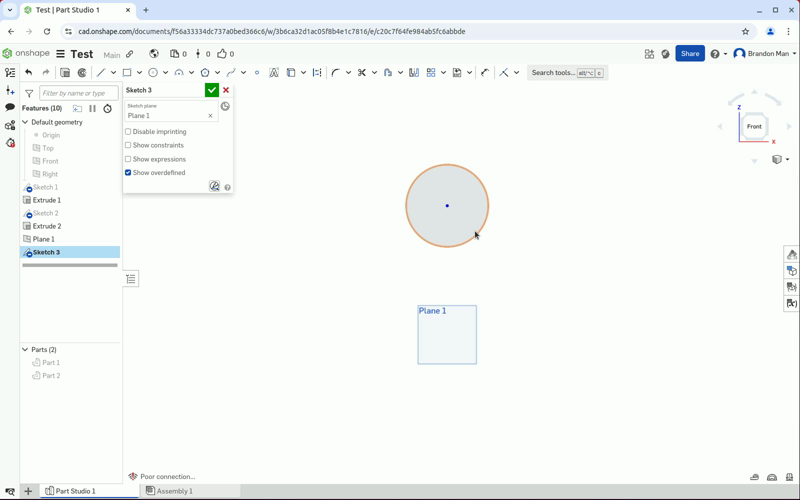
scroll(6)
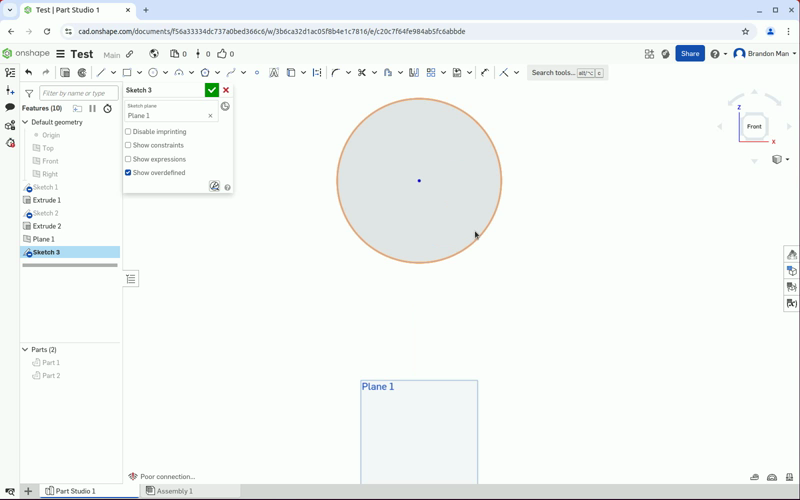
scroll(6)
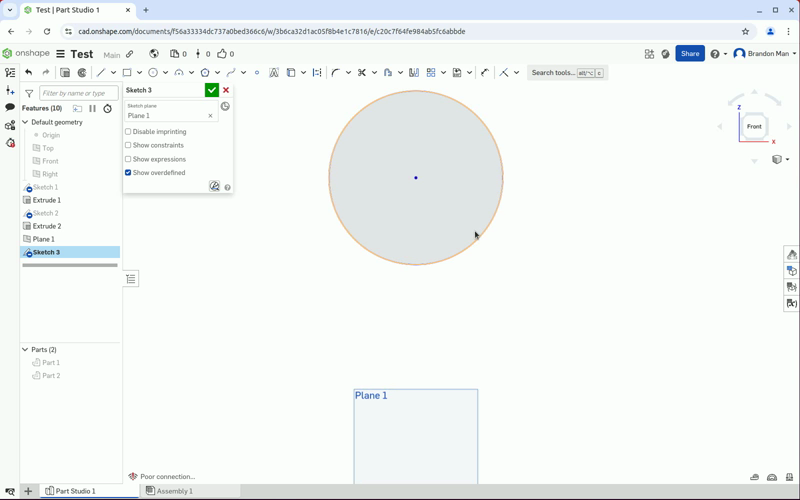
scroll(6)
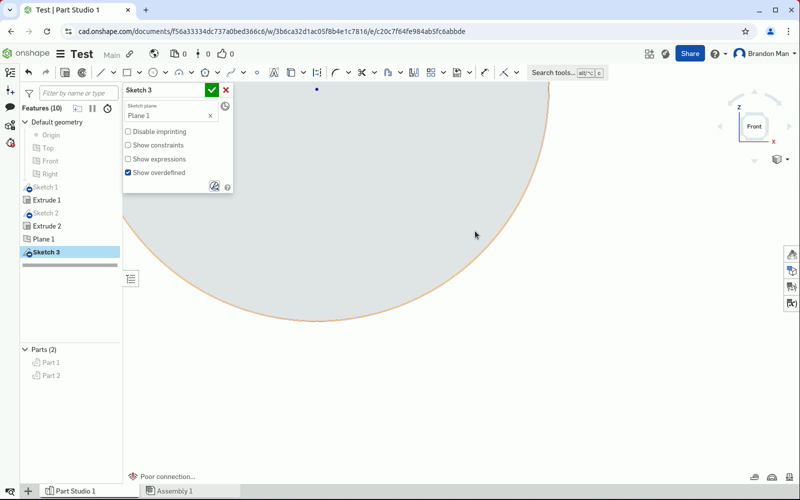
click(475, 230)
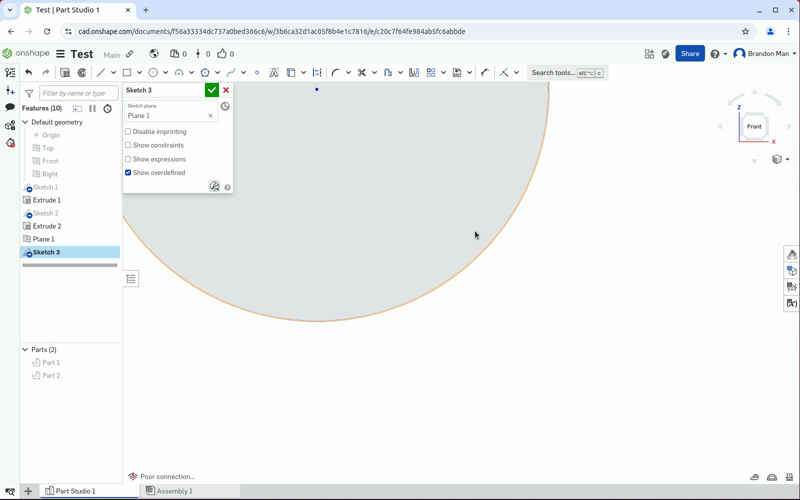
scroll(-6)
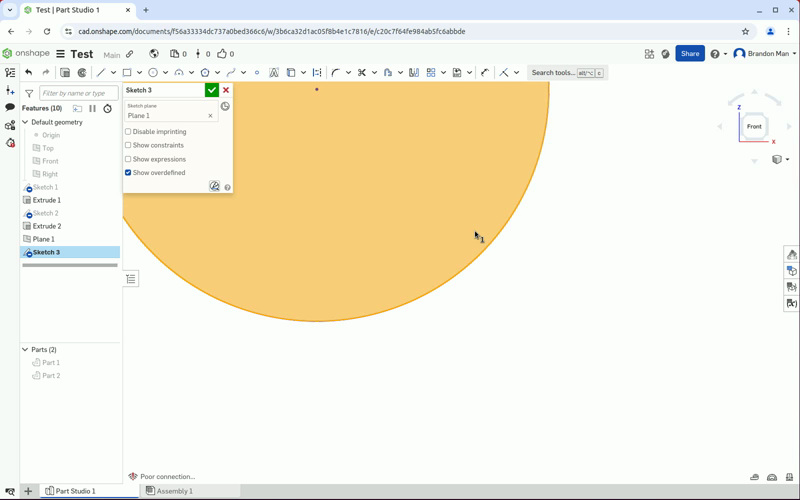
scroll(-6)
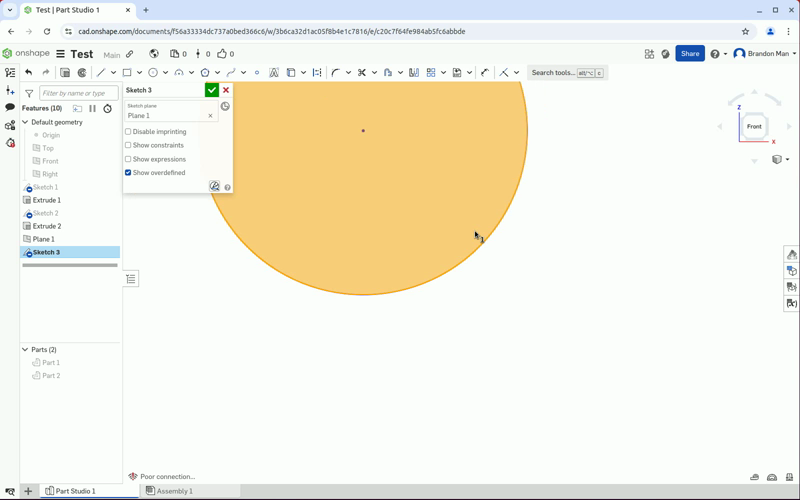
scroll(-6)
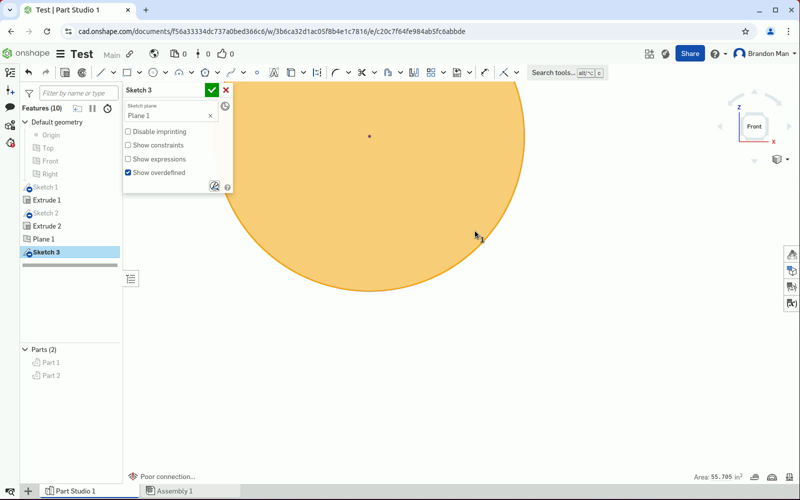
scroll(-6)
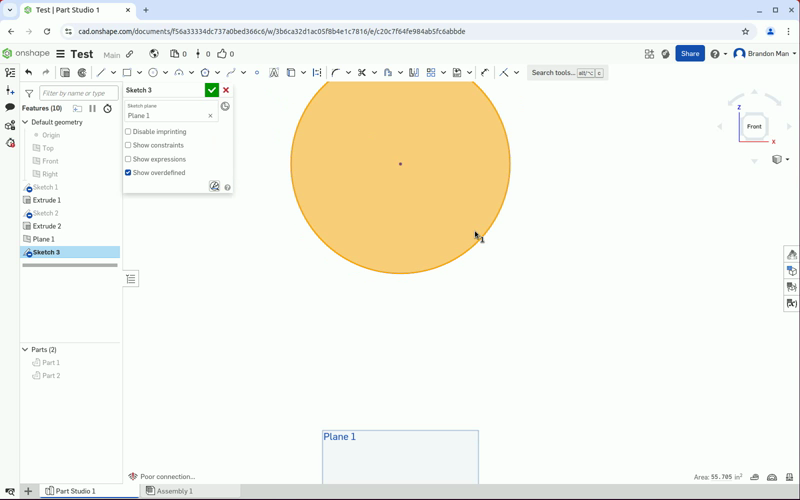
scroll(-6)
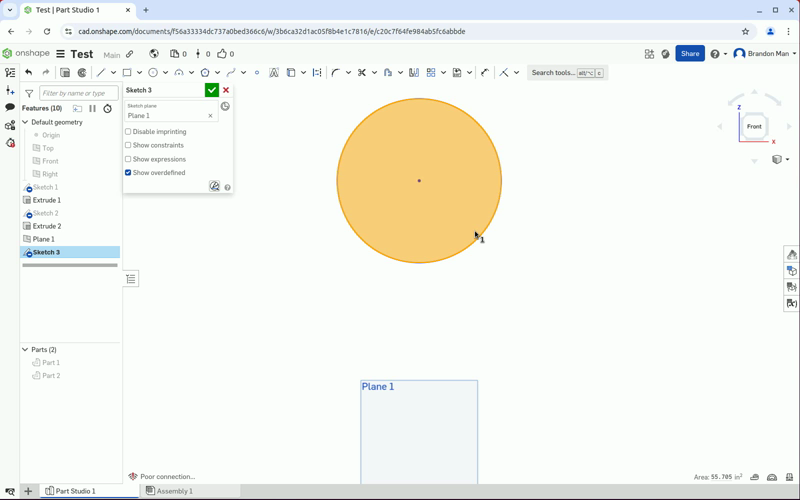
scroll(-6)
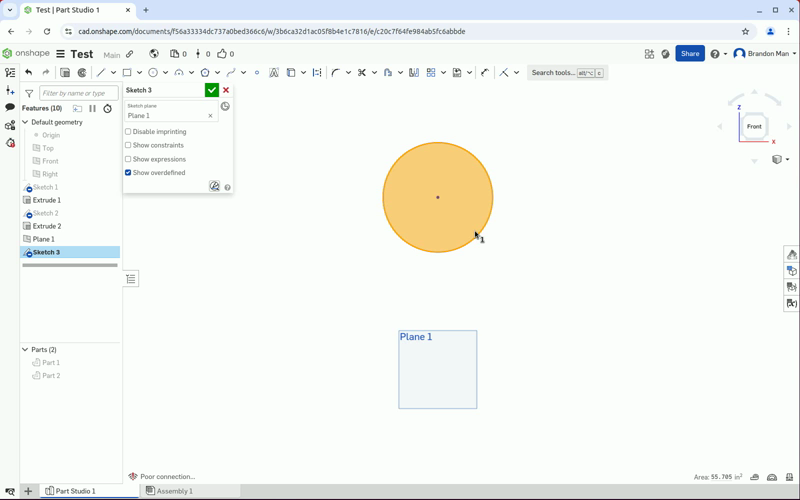
scroll(-6)
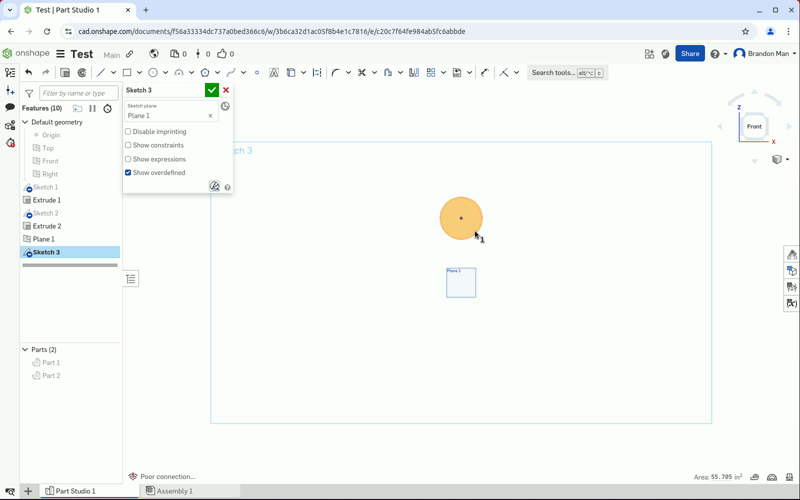
mouse_move(73, 352)
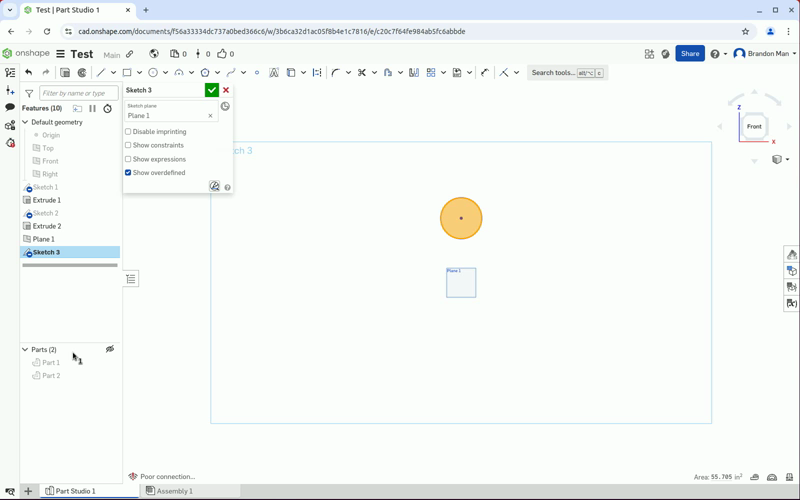
key(shift+y)
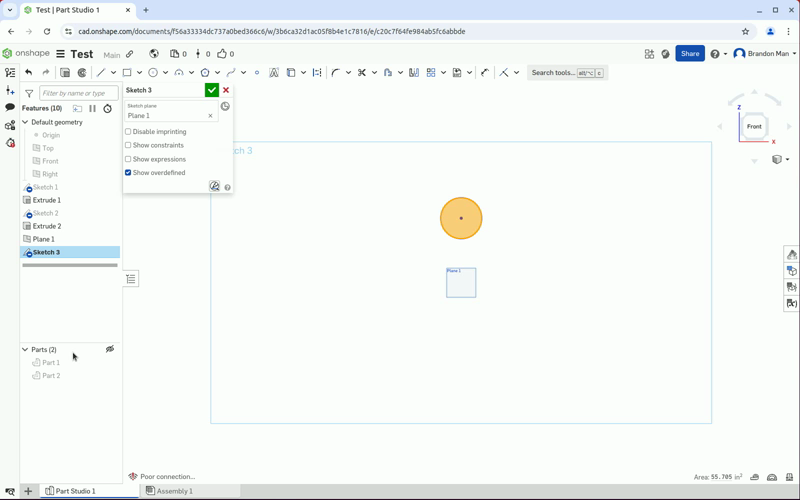
key(shift+e)
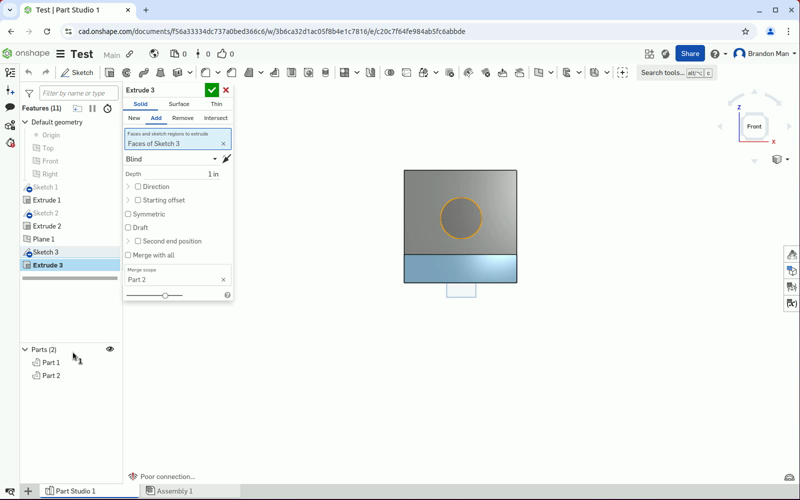
mouse_move(143, 106)
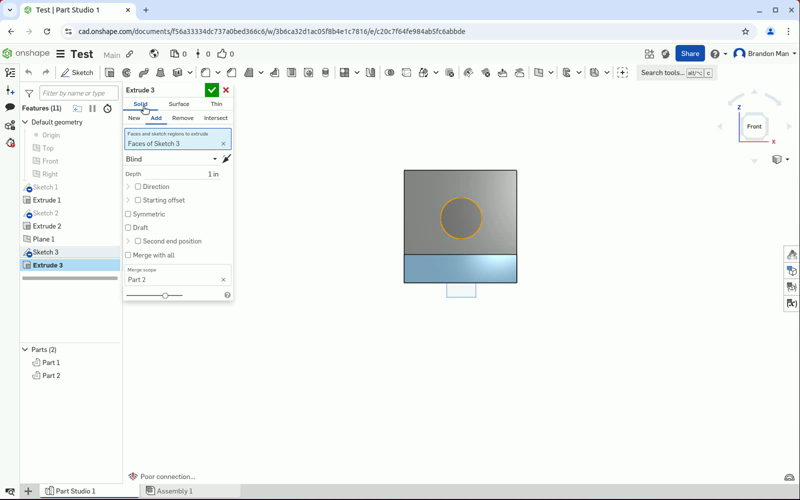
click(143, 106)
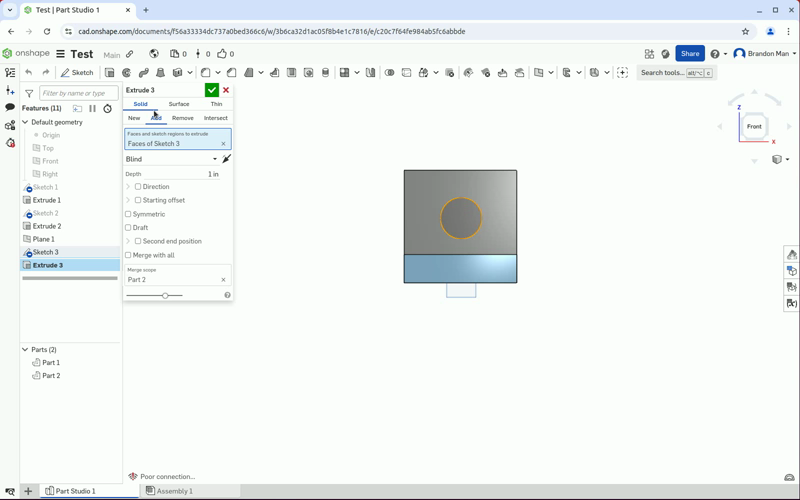
mouse_move(186, 120)
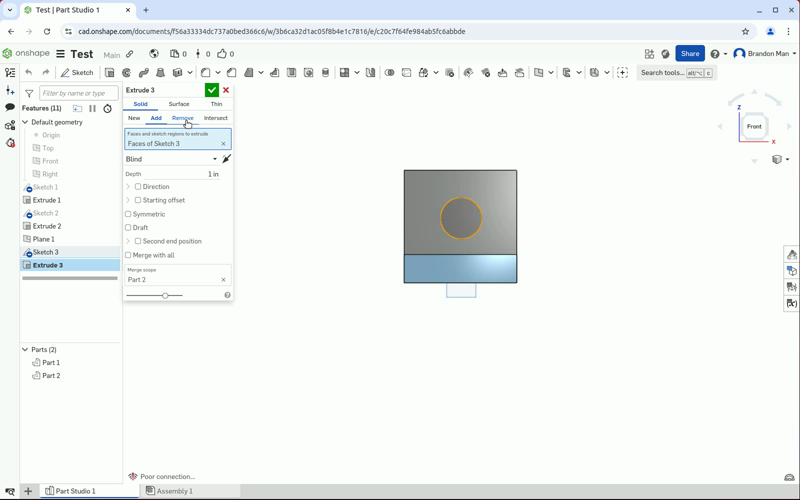
click(186, 120)
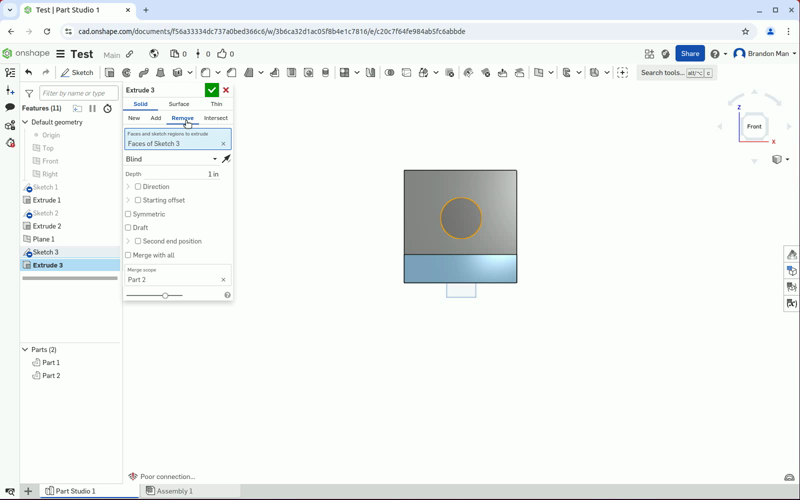
key(tab, 4)
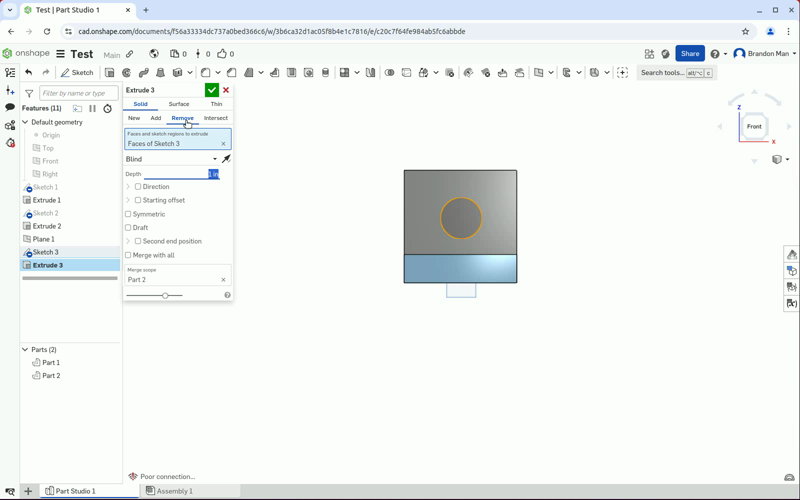
text(5.777)
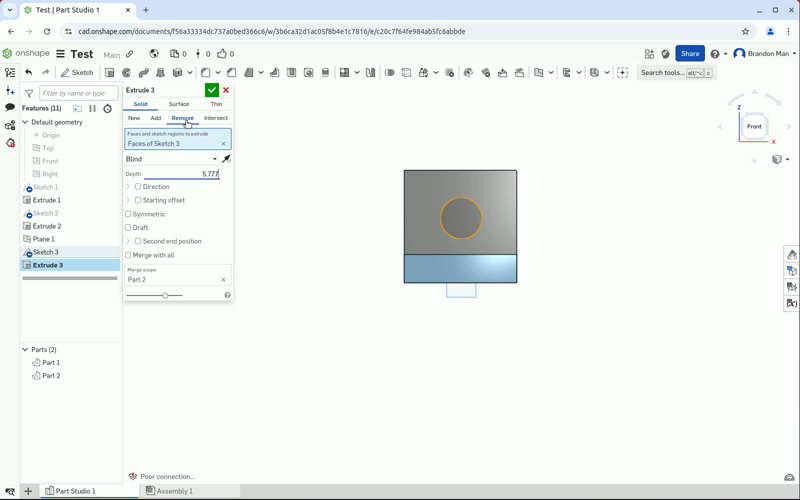
key(tab, 6)
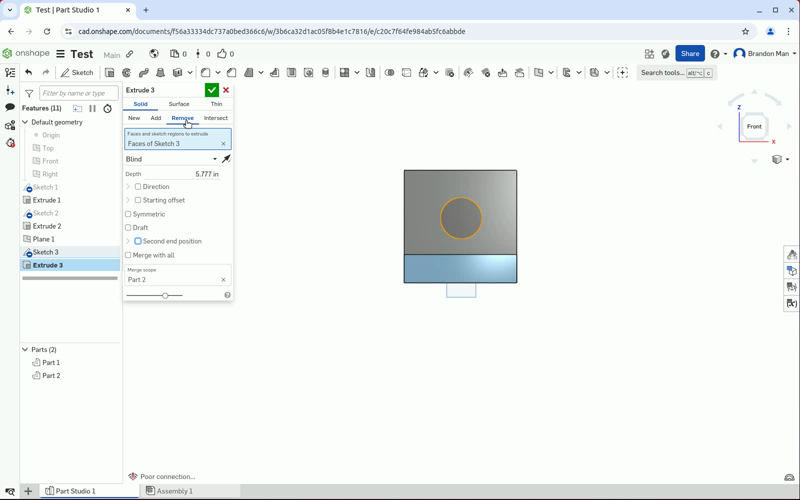
key(space)
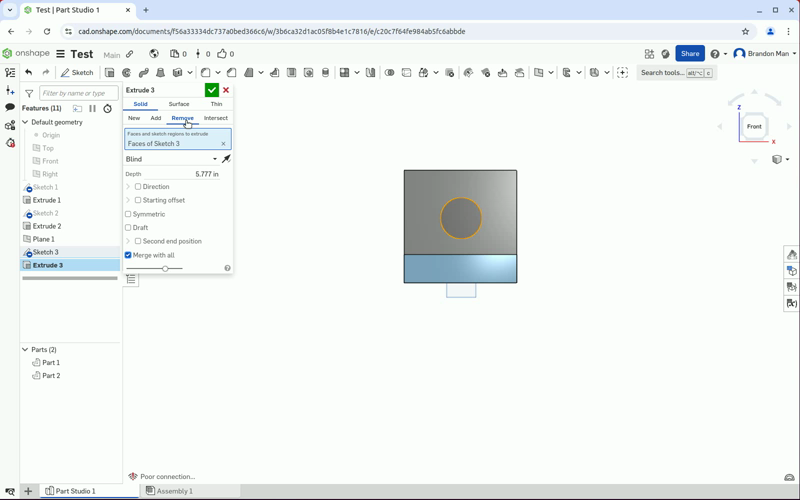
key(enter)
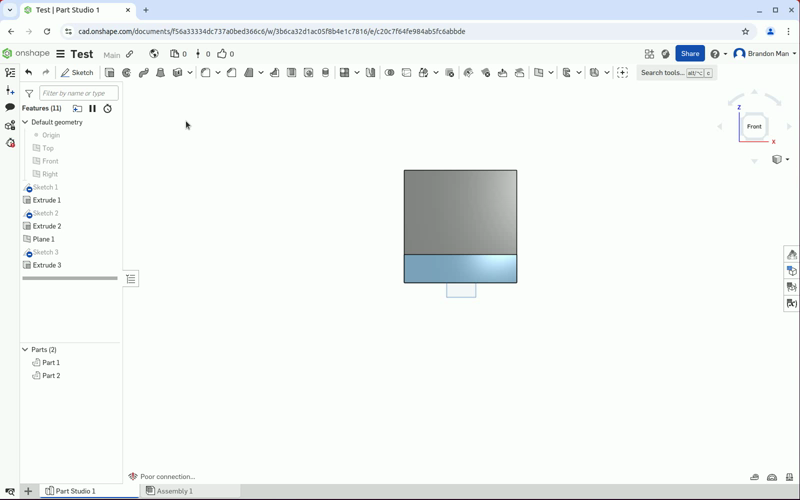
key(shift+h)
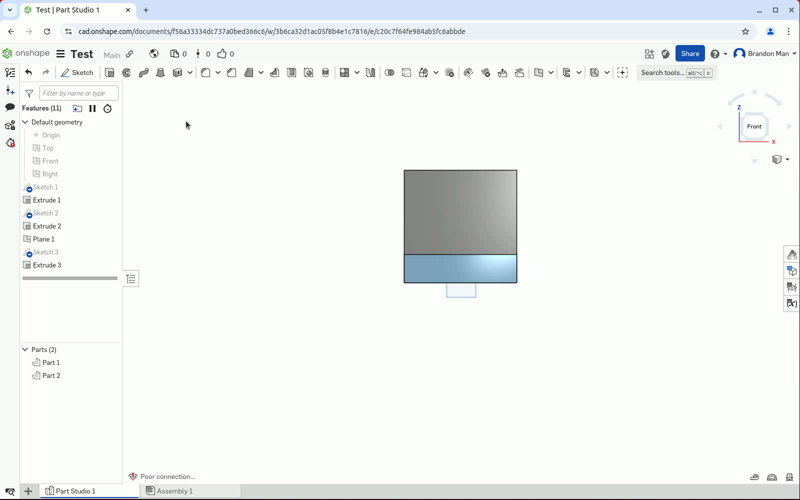
key(shift+h)
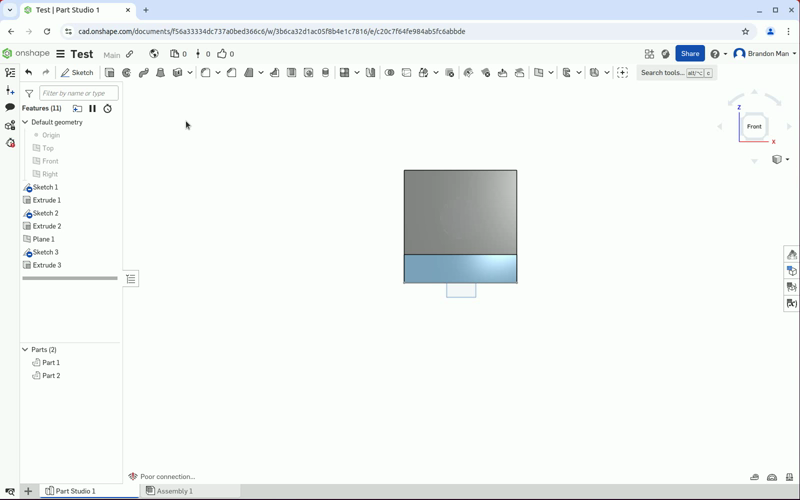
key(shift+7)
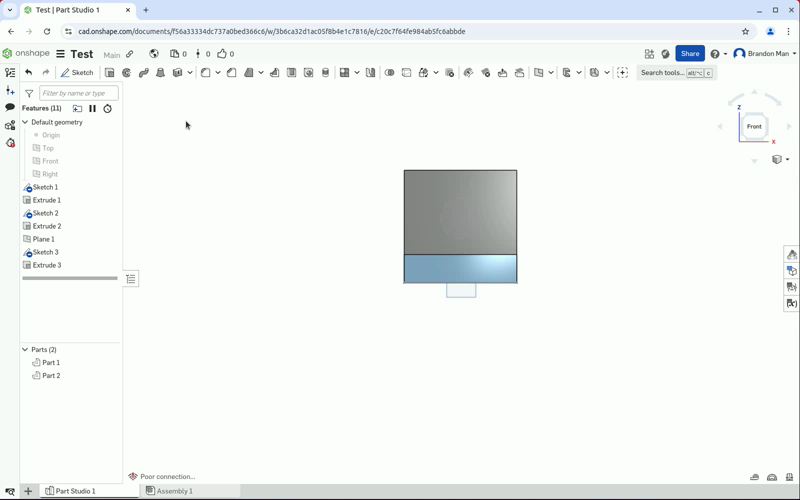
key(left, 2)
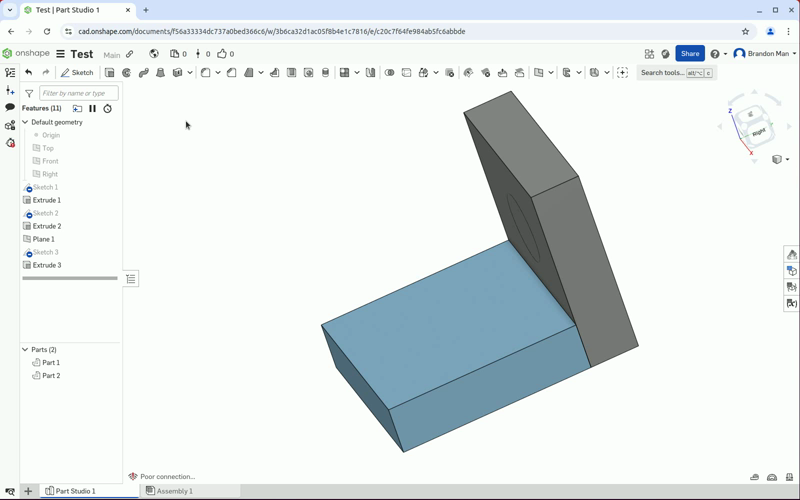
key(down, 2)
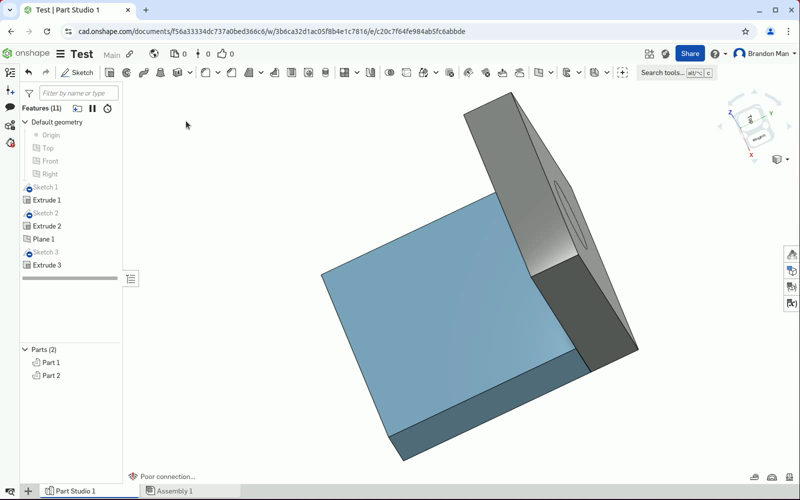
key(up, 2)
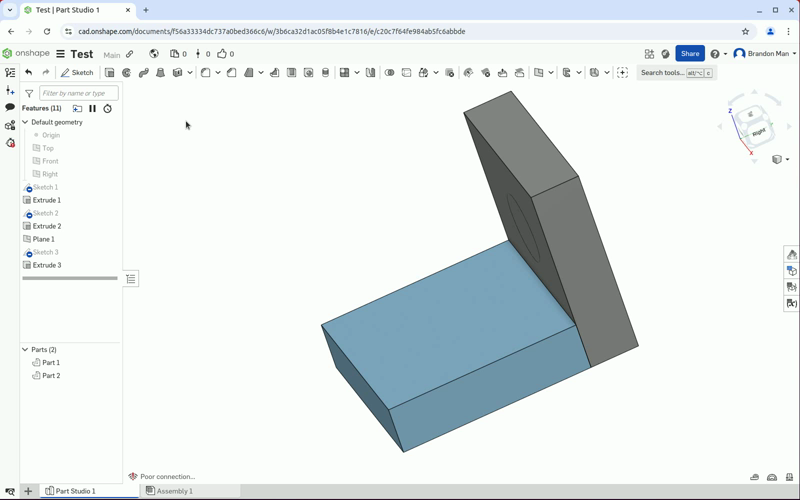
key(right, 2)
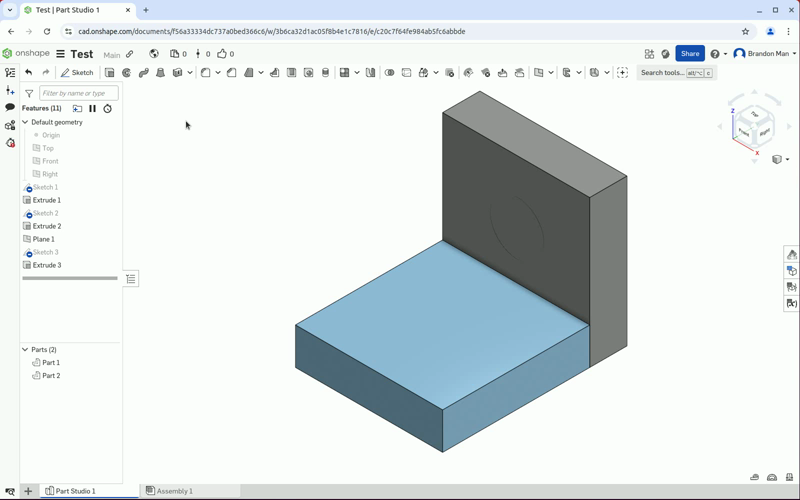
mouse_move(73, 189)
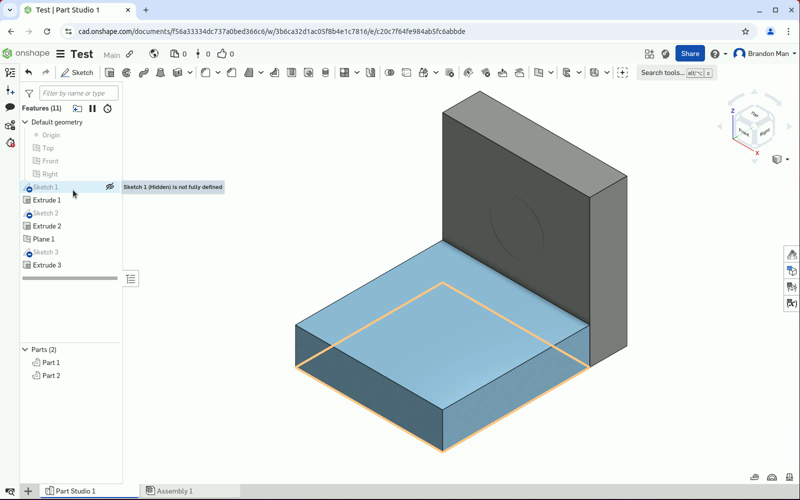
click(73, 189)